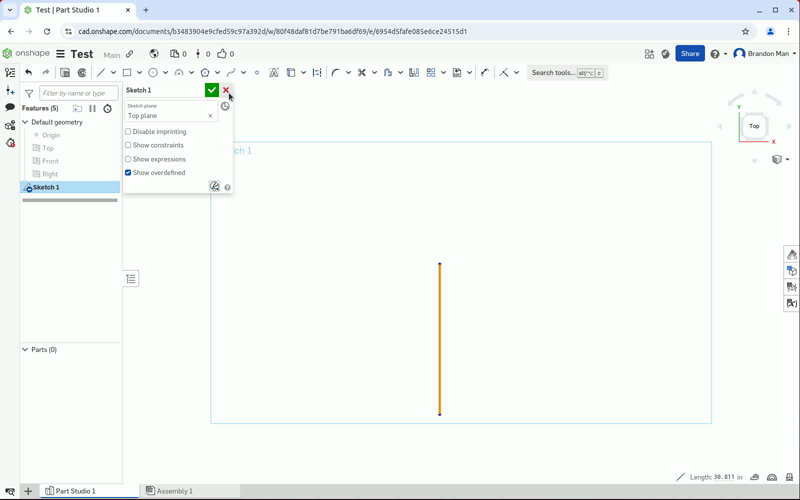
key(shift+h)
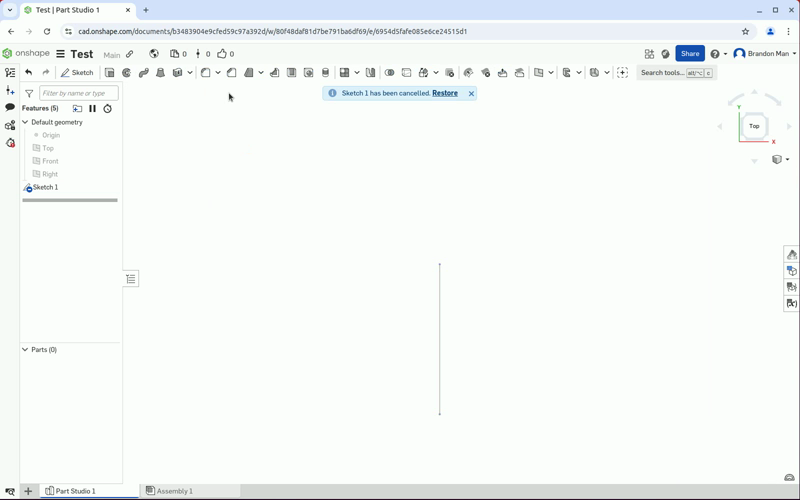
mouse_move(73, 352)
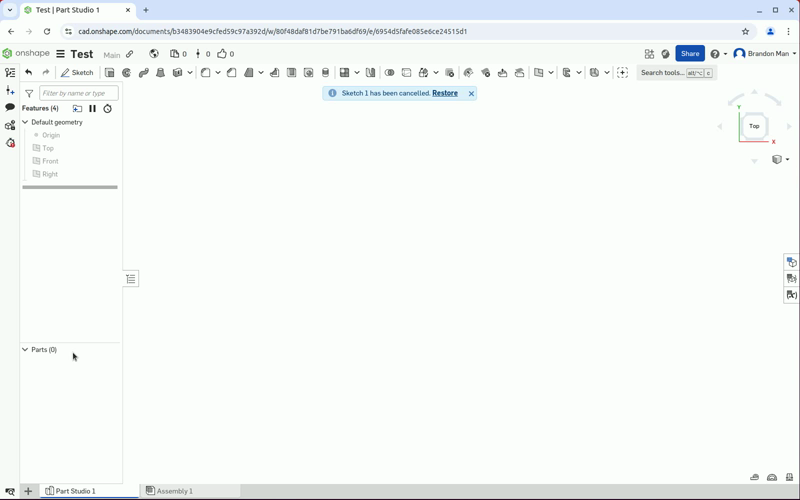
key(y)
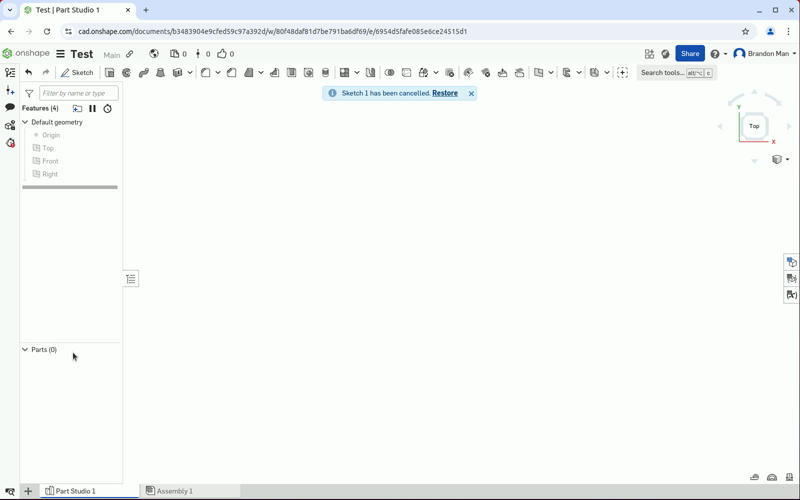
key(shift+p)
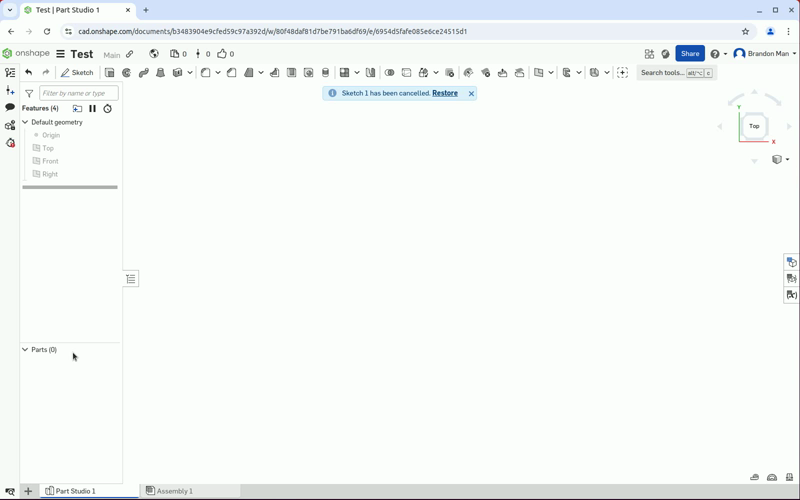
key(space)
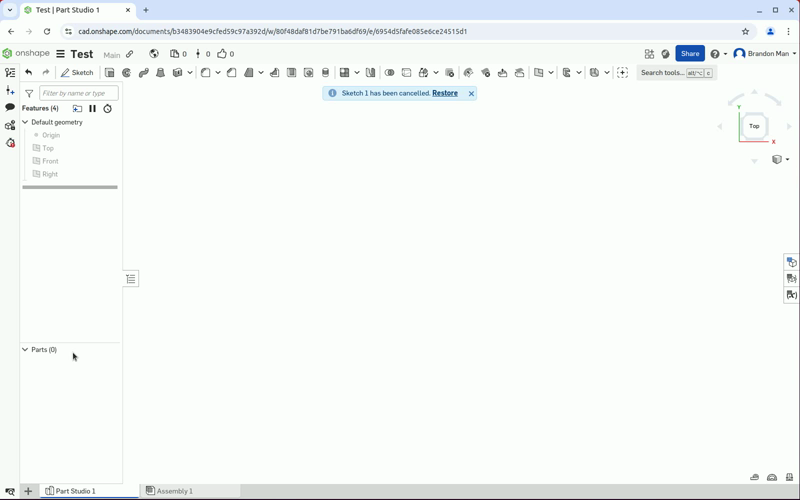
key_down(shift)
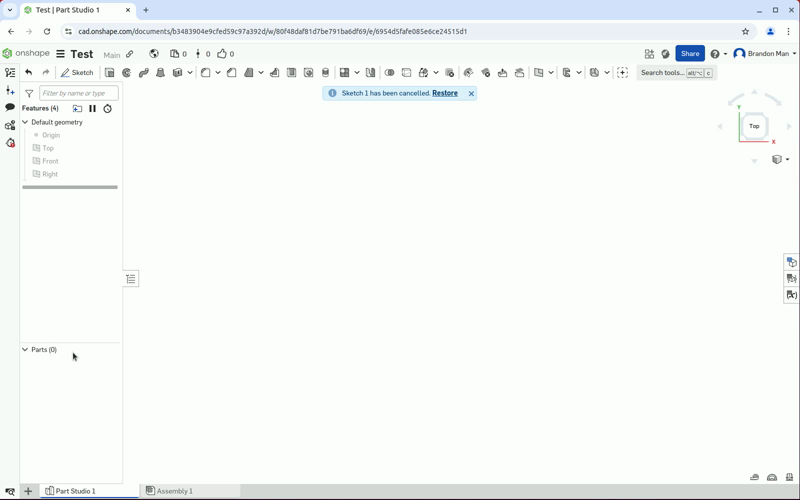
key(up)
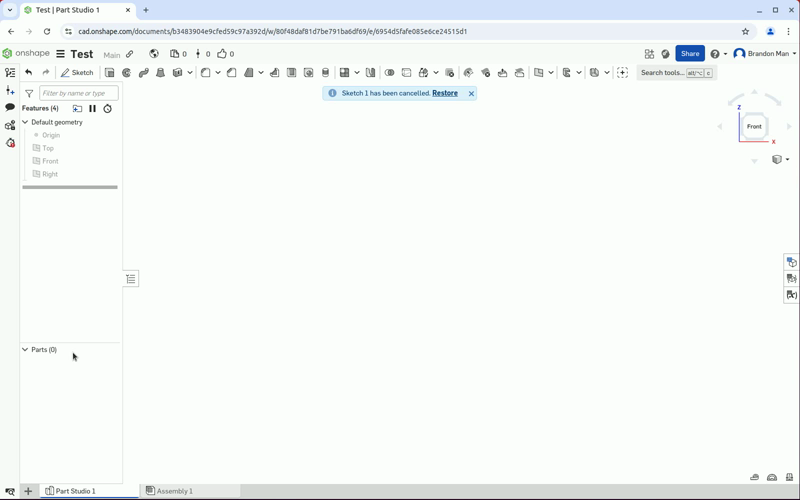
key_up(shift)
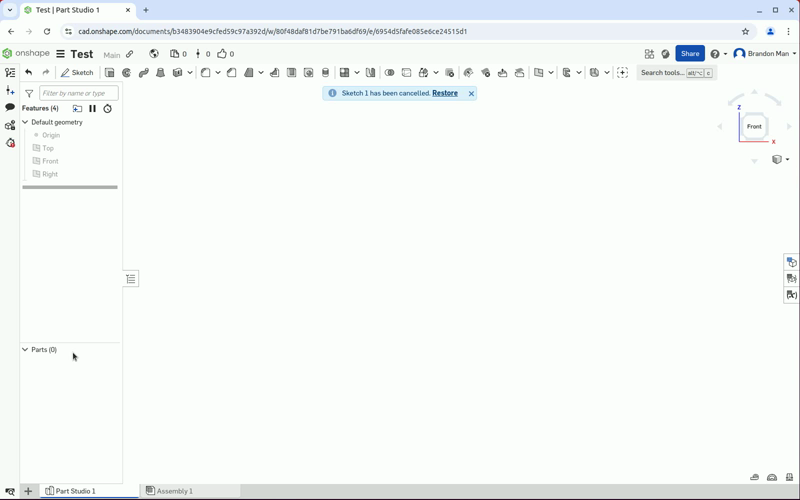
mouse_move(73, 352)
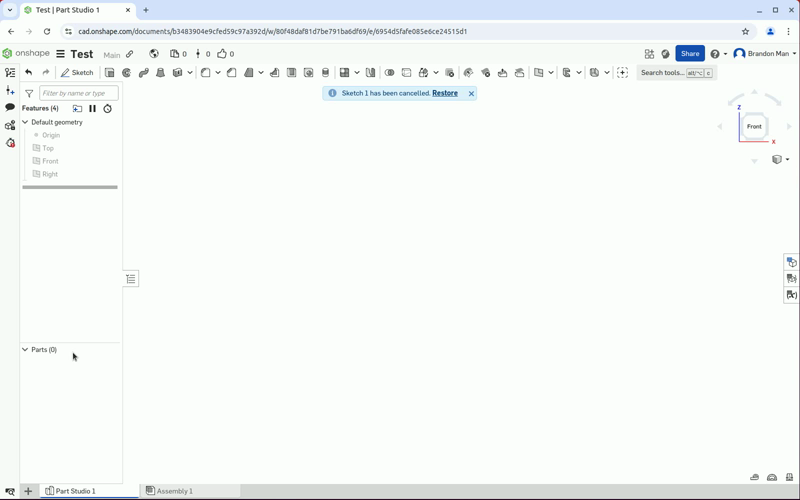
key(shift+y)
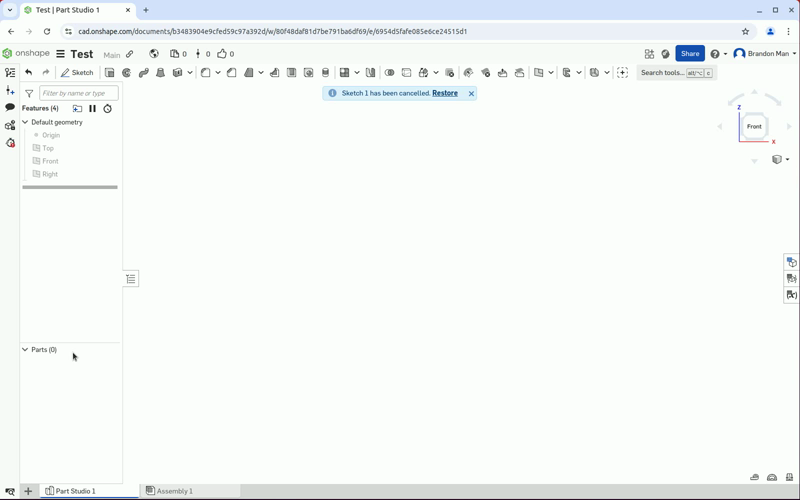
key(shift+s)
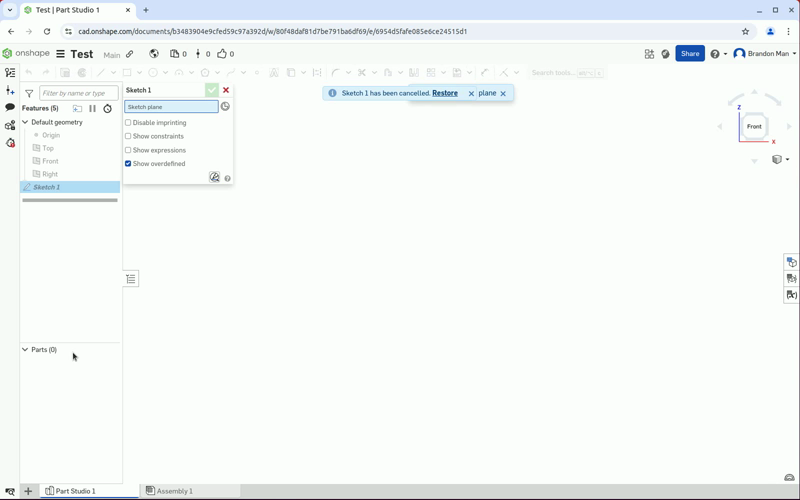
mouse_move(73, 163)
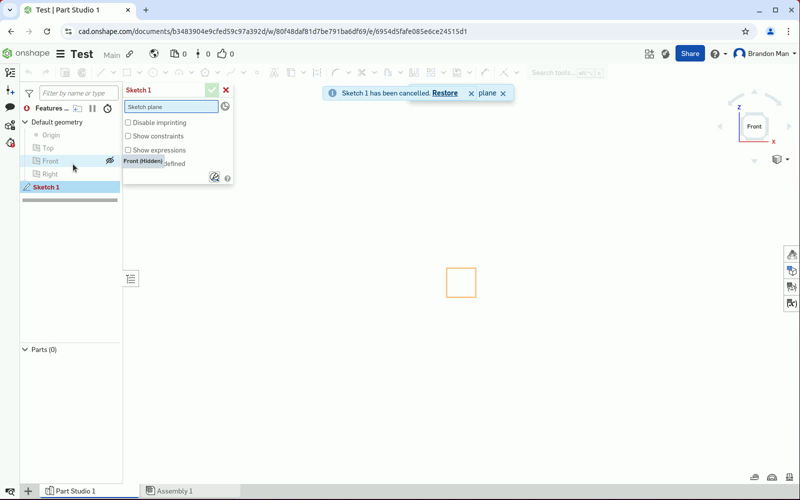
click(73, 163)
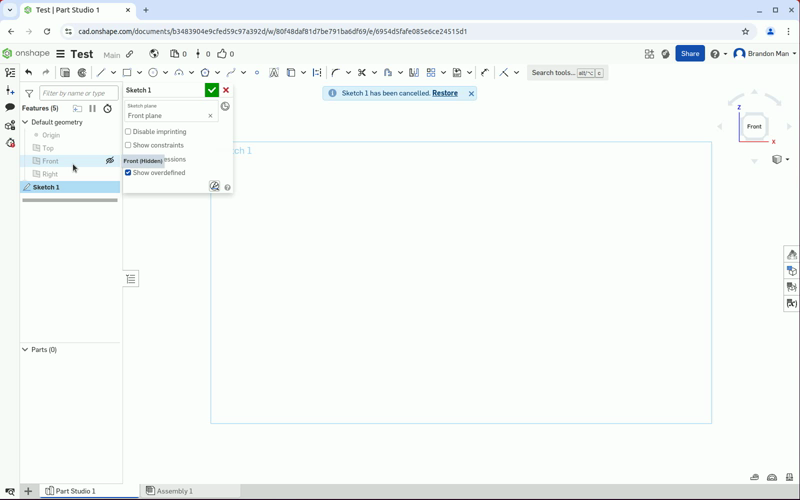
mouse_move(73, 352)
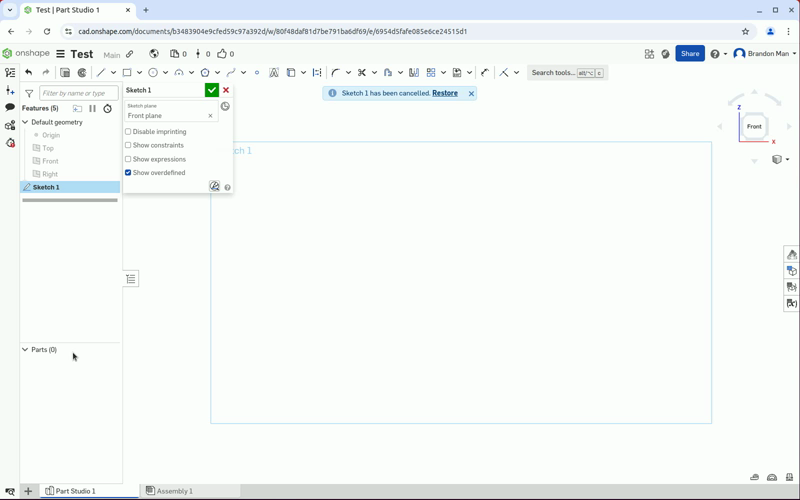
key(y)
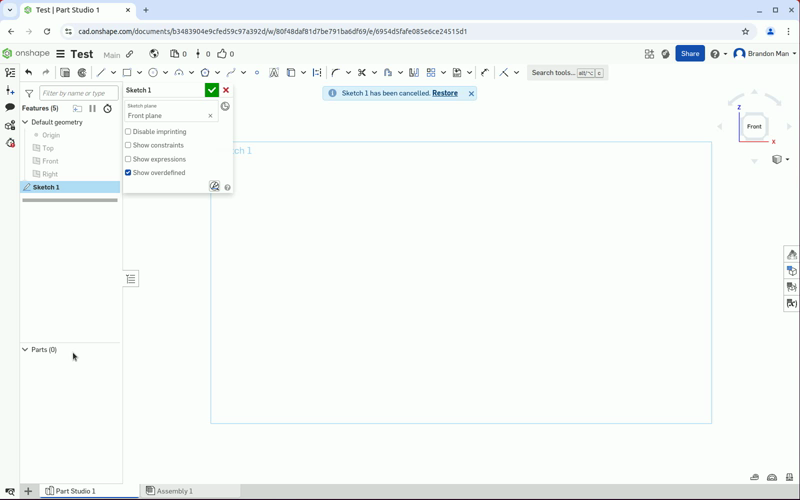
key(c)
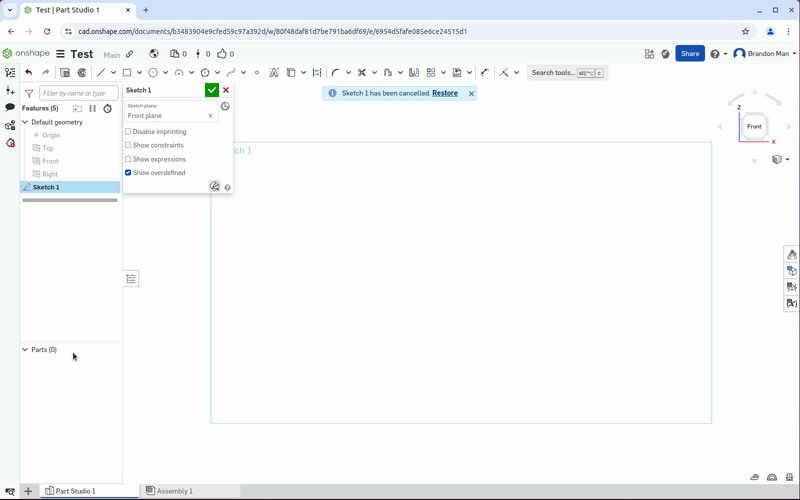
key_down(shift)
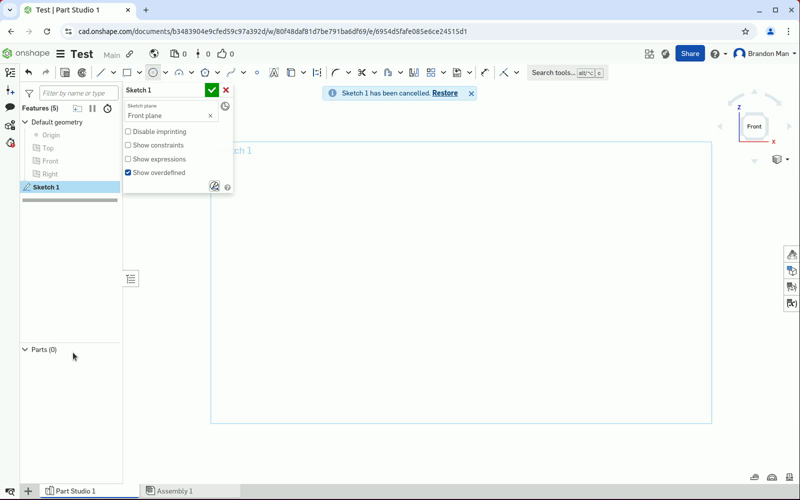
mouse_move(460, 282)
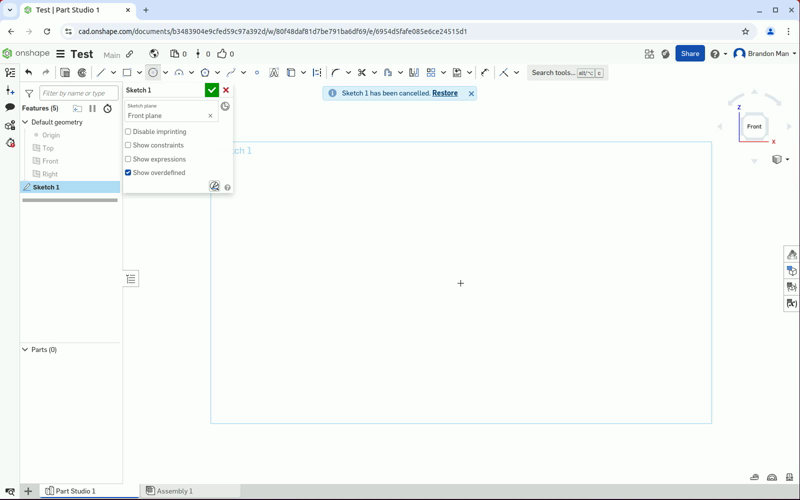
click(460, 282)
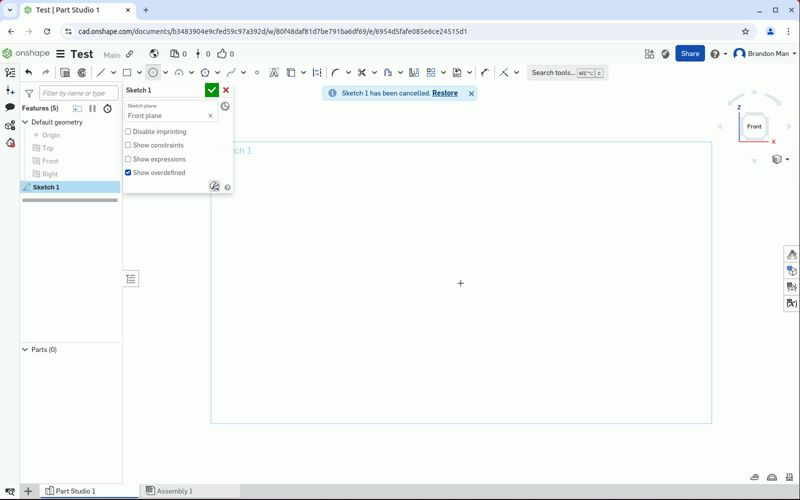
key_up(shift)
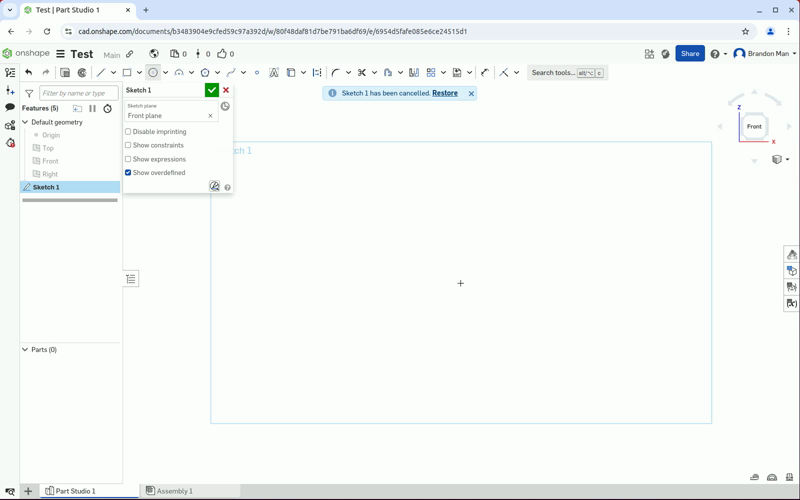
mouse_move(505, 282)
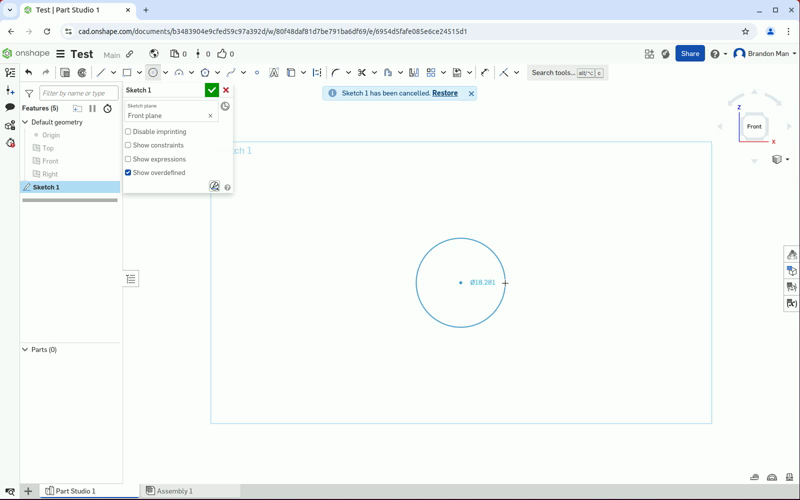
click(505, 282)
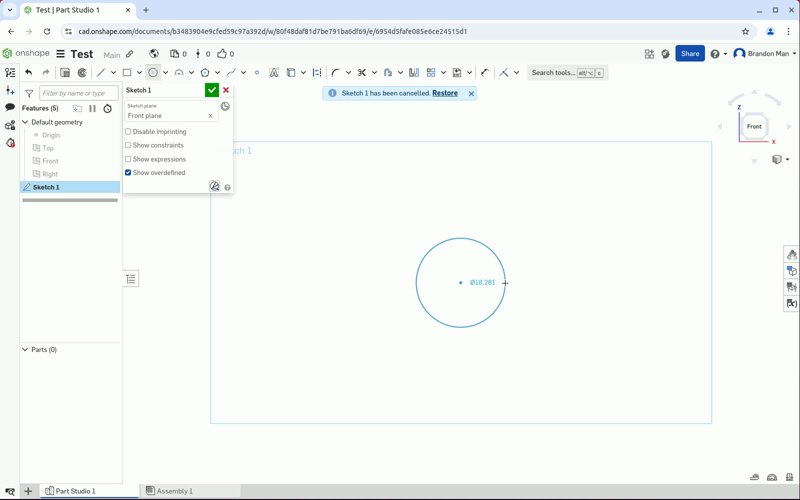
key(esc)
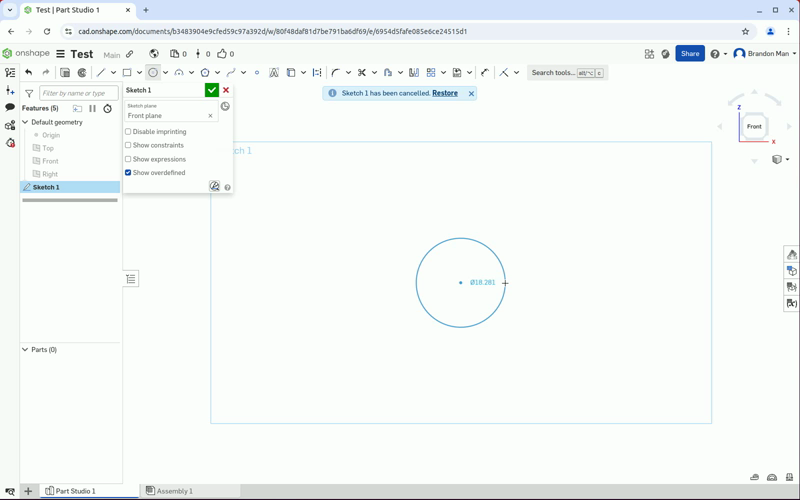
key(c)
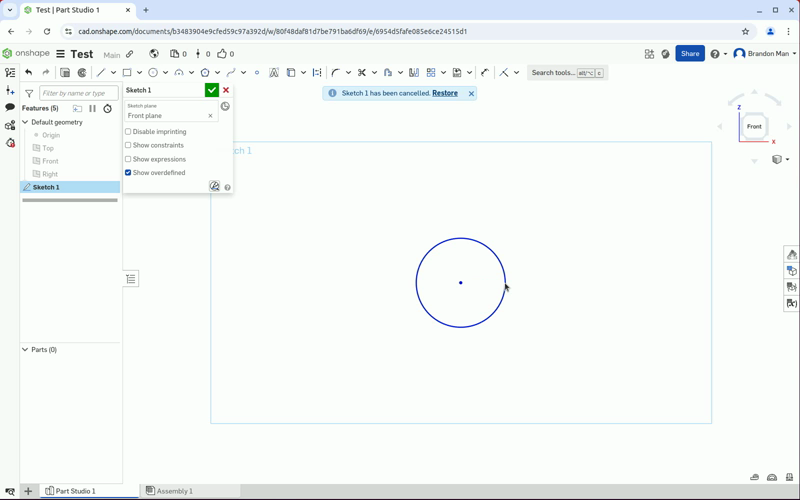
key_down(shift)
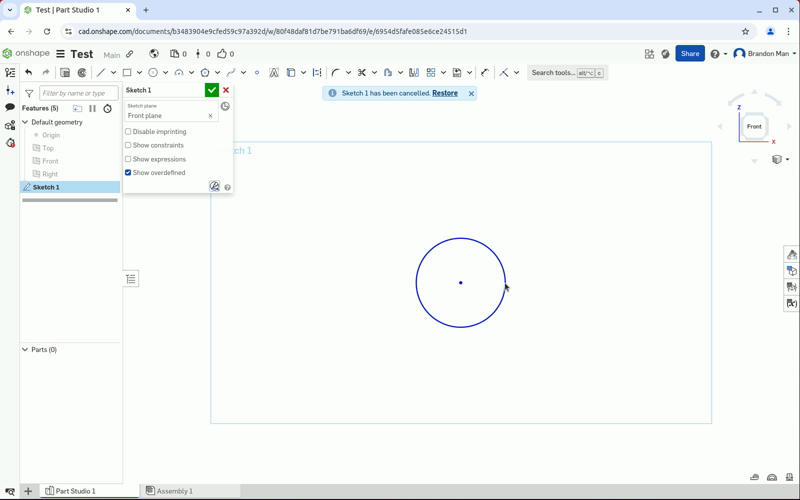
mouse_move(460, 282)
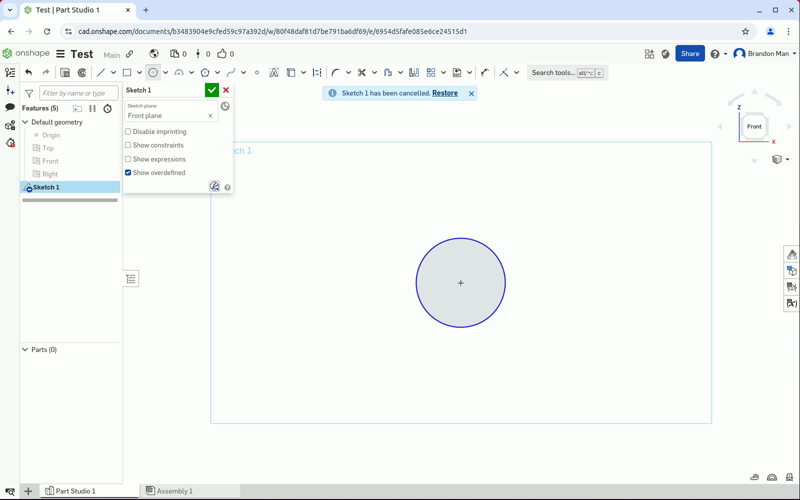
click(460, 282)
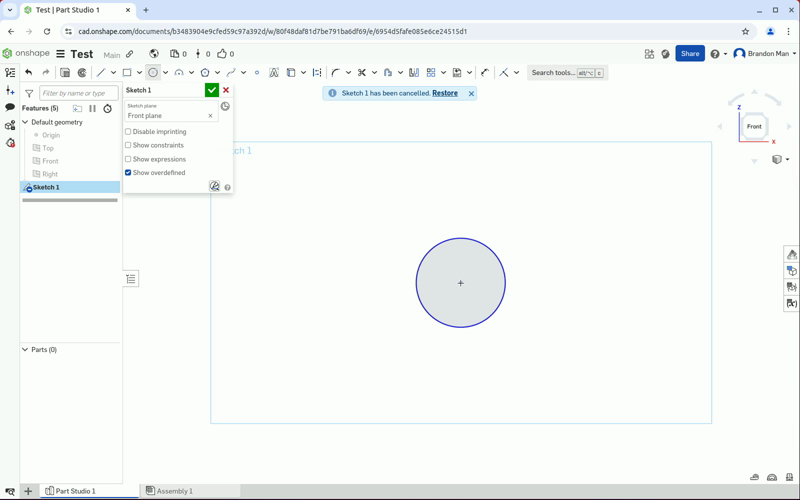
key_up(shift)
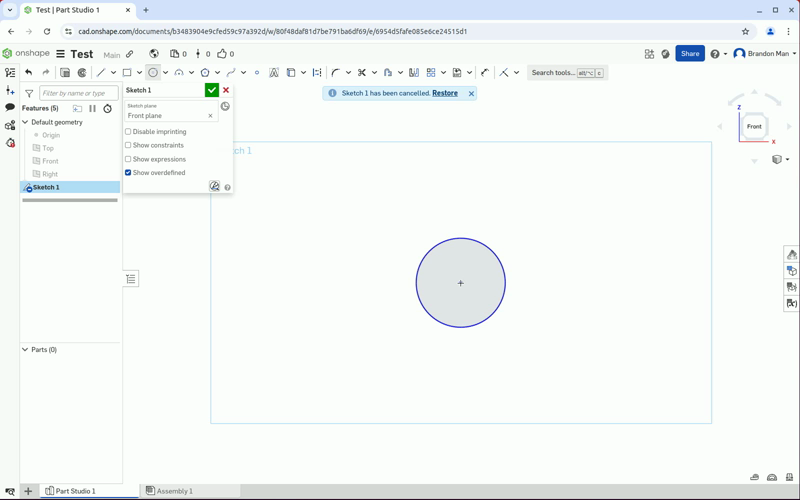
mouse_move(478, 282)
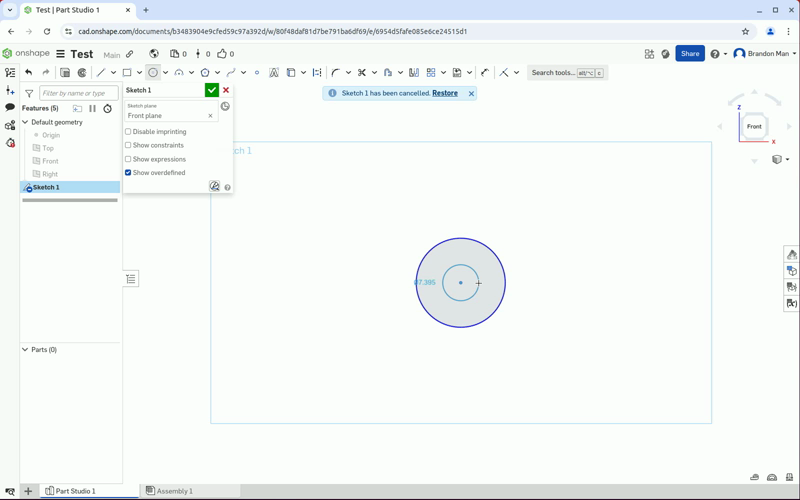
click(478, 282)
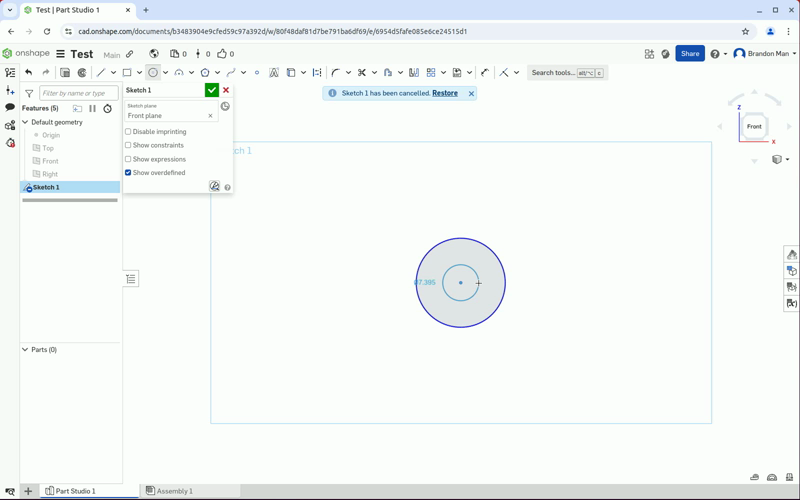
key(esc)
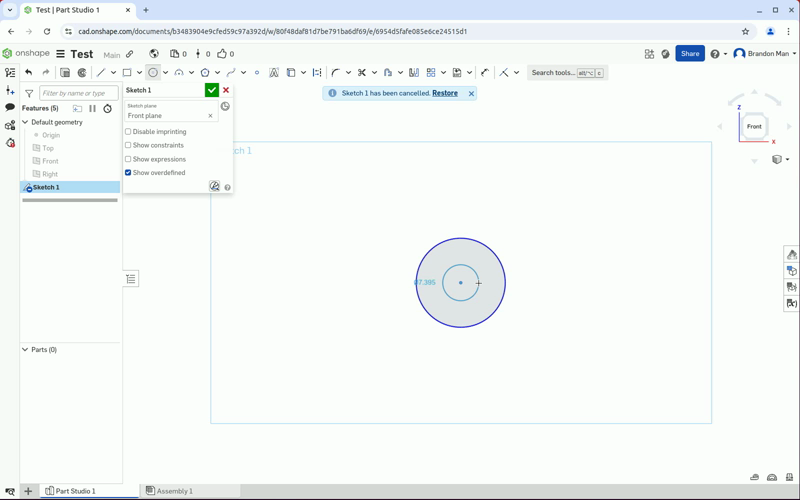
mouse_move(483, 310)
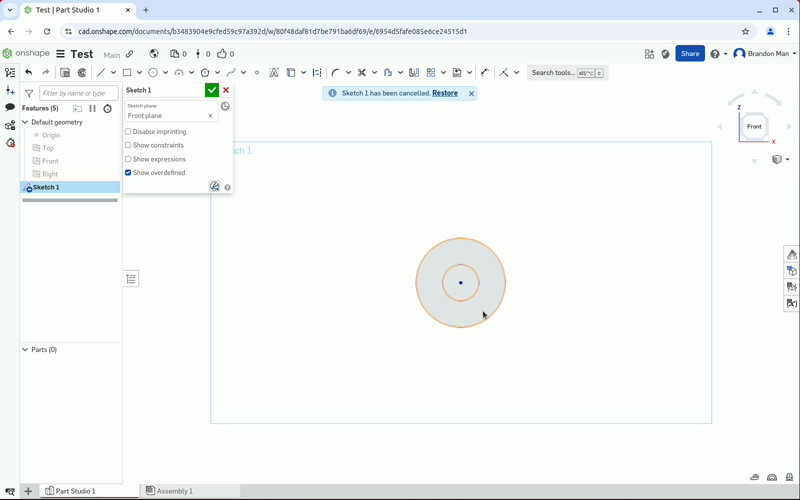
click(483, 310)
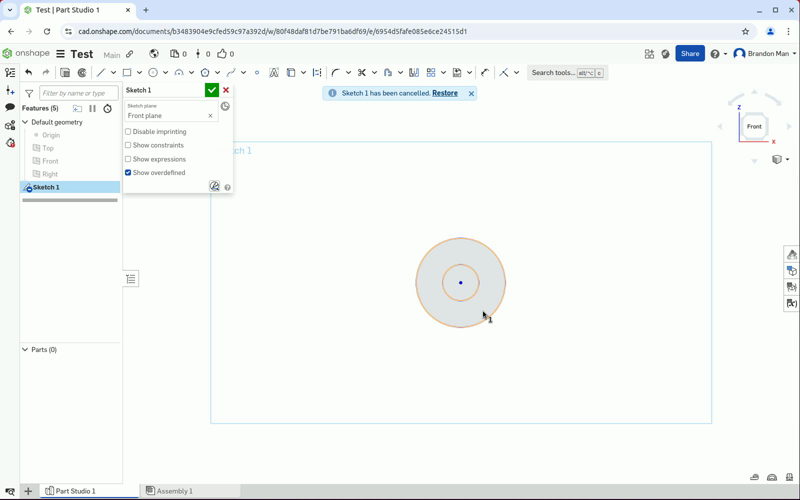
mouse_move(73, 352)
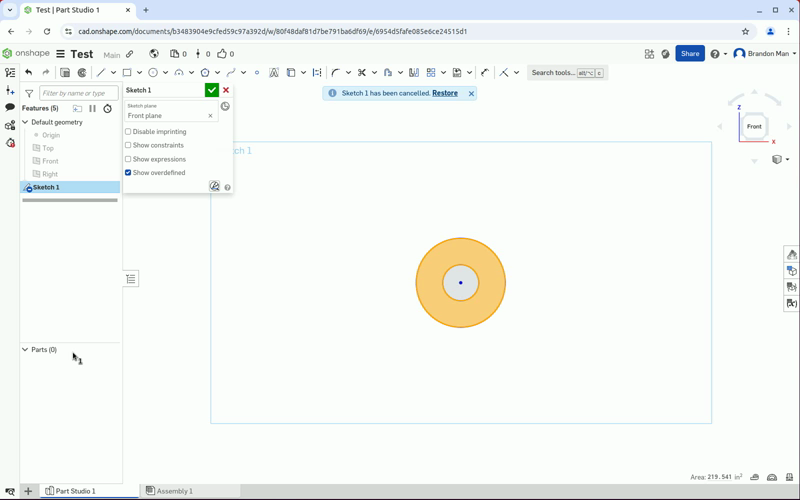
key(shift+y)
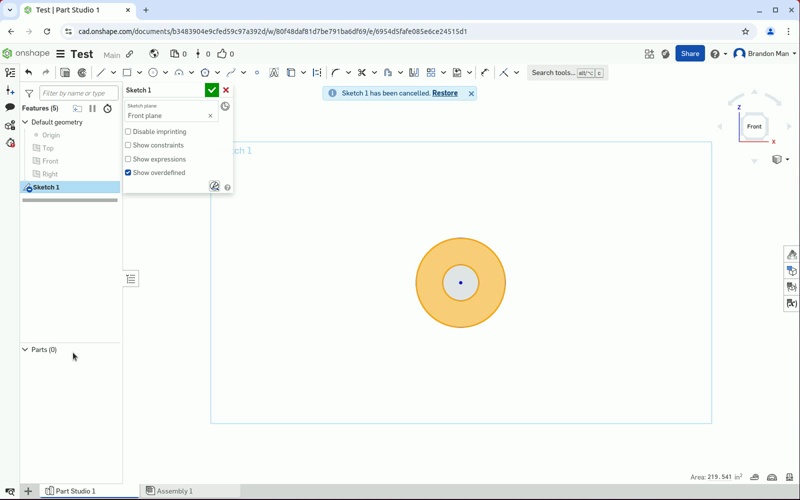
key(shift+e)
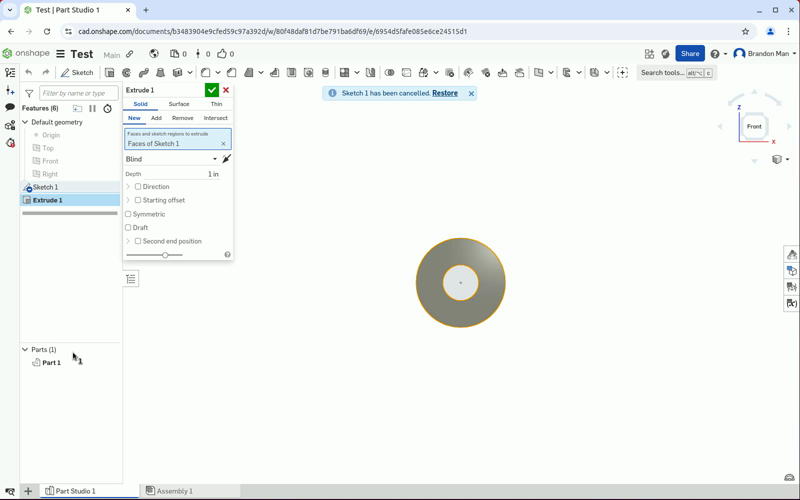
mouse_move(143, 106)
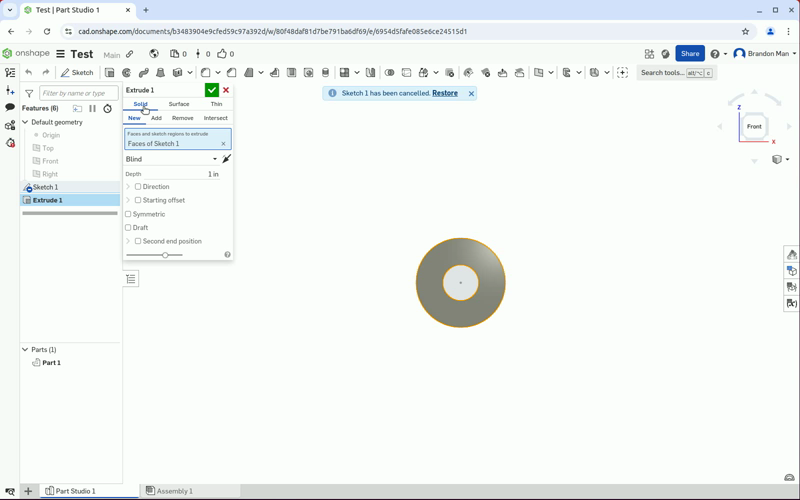
click(143, 106)
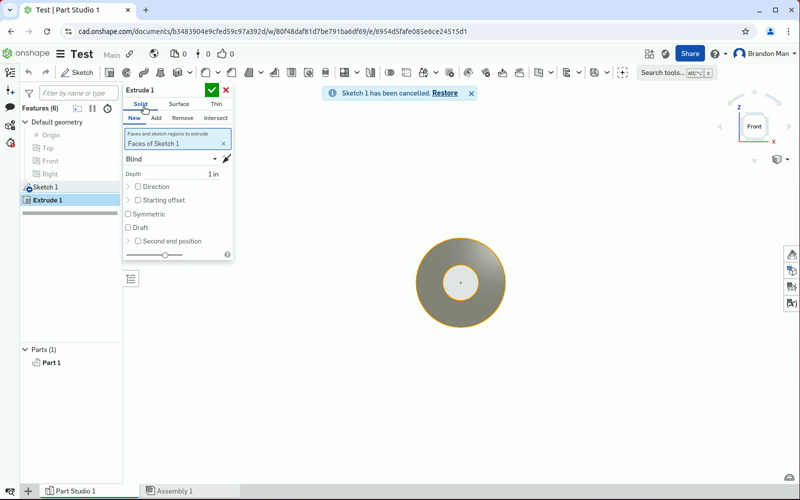
mouse_move(137, 120)
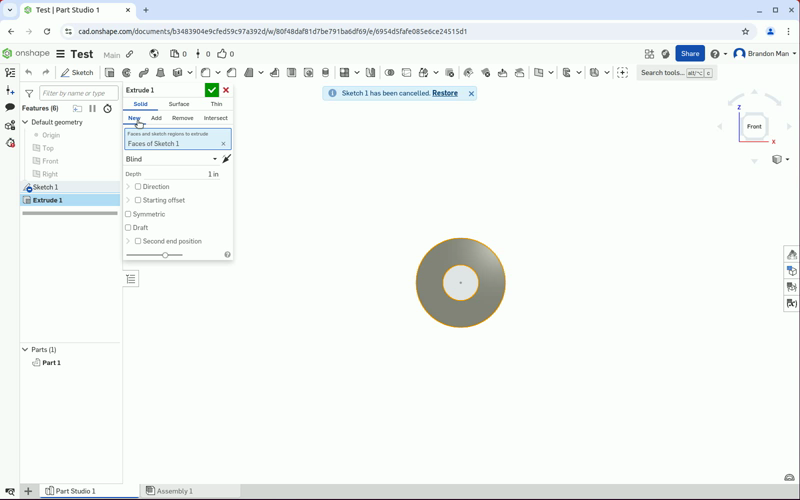
click(137, 120)
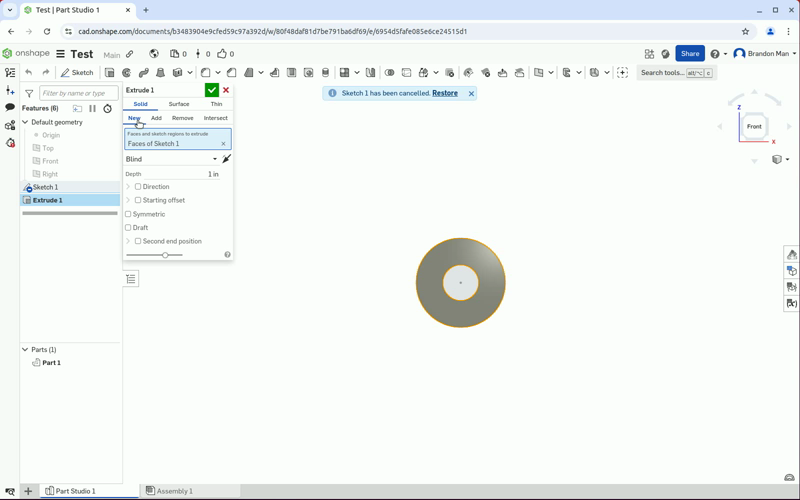
key(tab, 4)
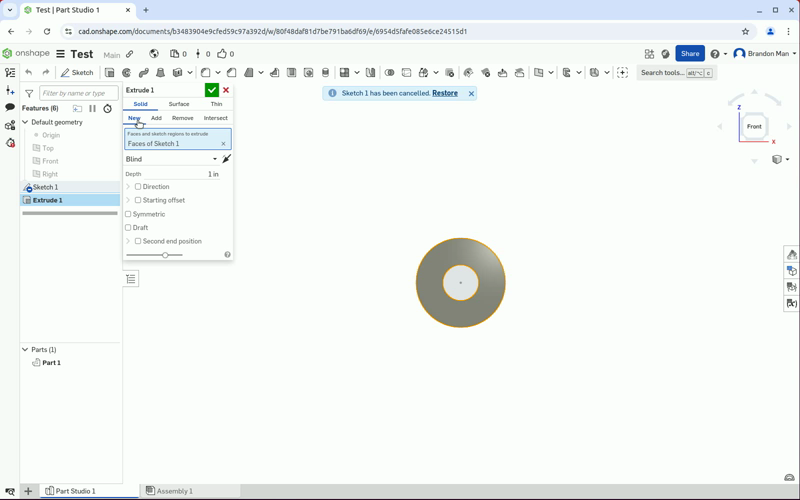
text(3.611)
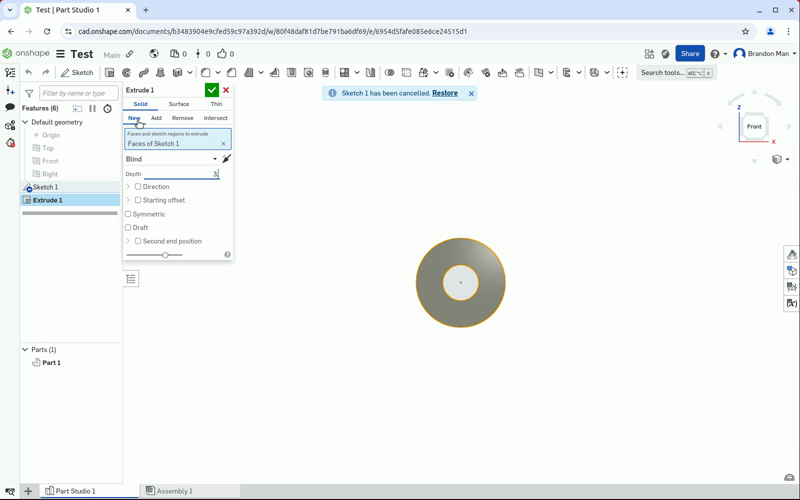
key(enter)
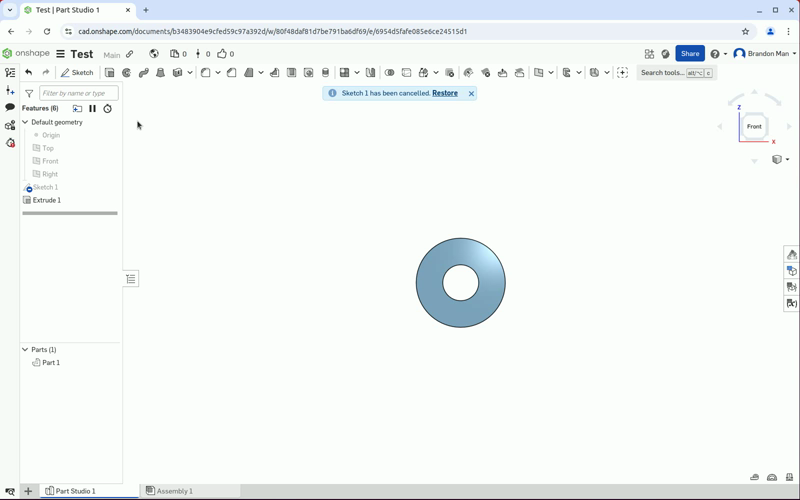
key(shift+h)
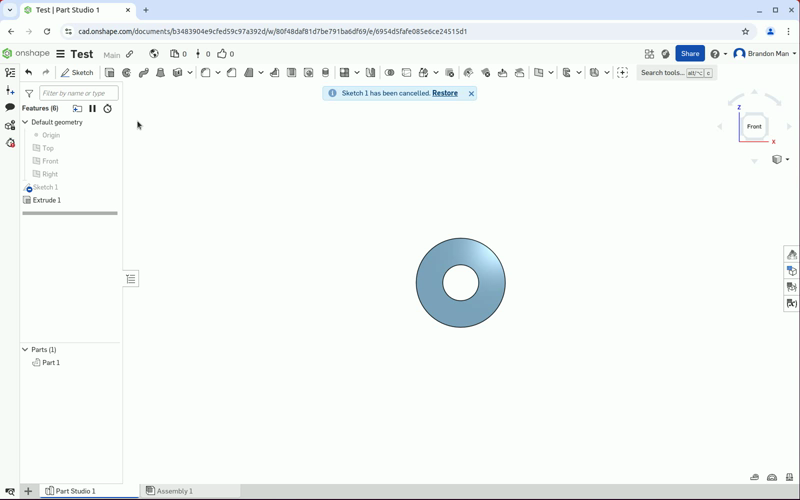
key(shift+h)
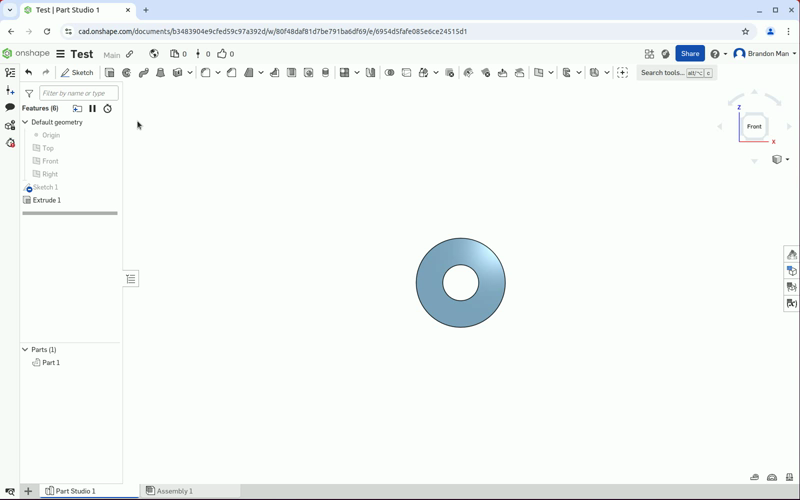
mouse_move(73, 189)
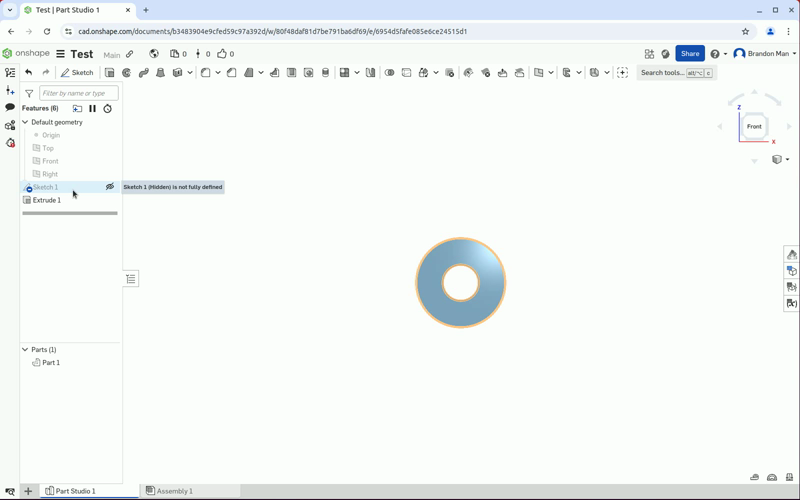
click(73, 189)
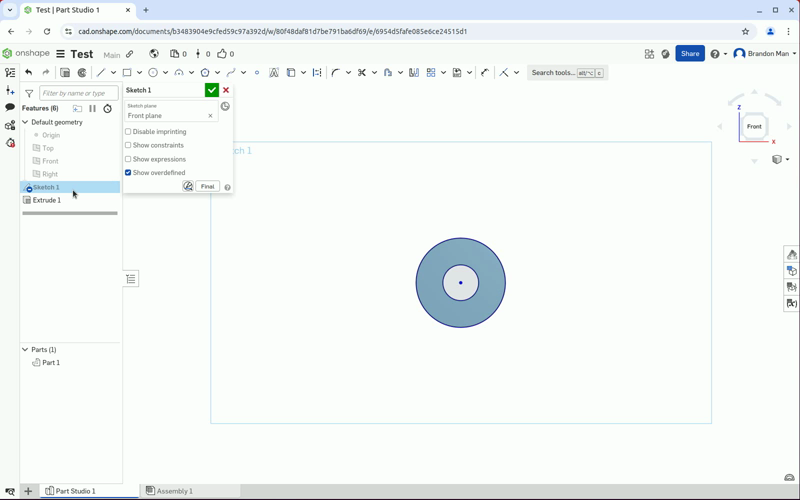
mouse_move(229, 92)
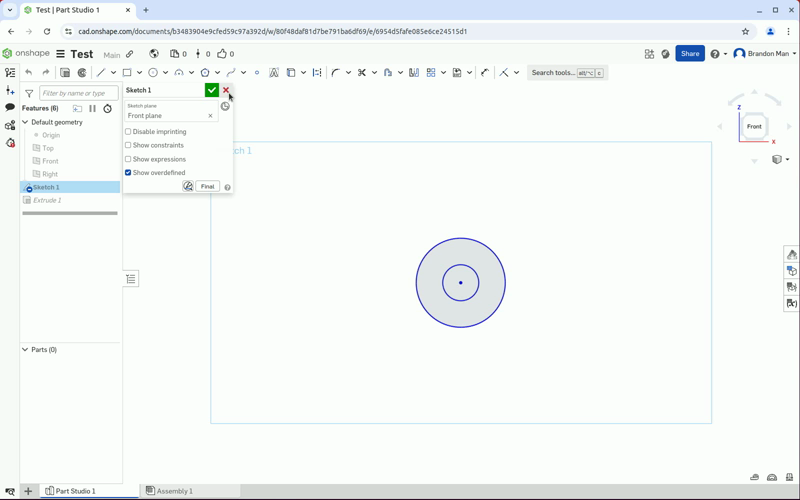
click(229, 92)
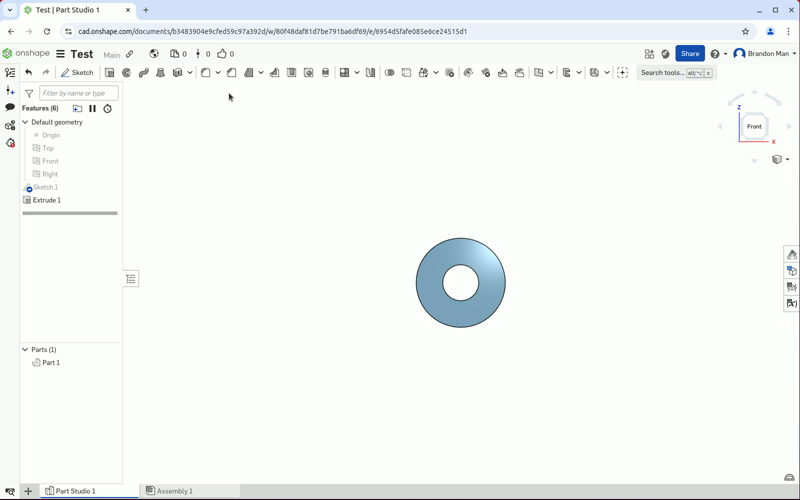
mouse_move(541, 75)
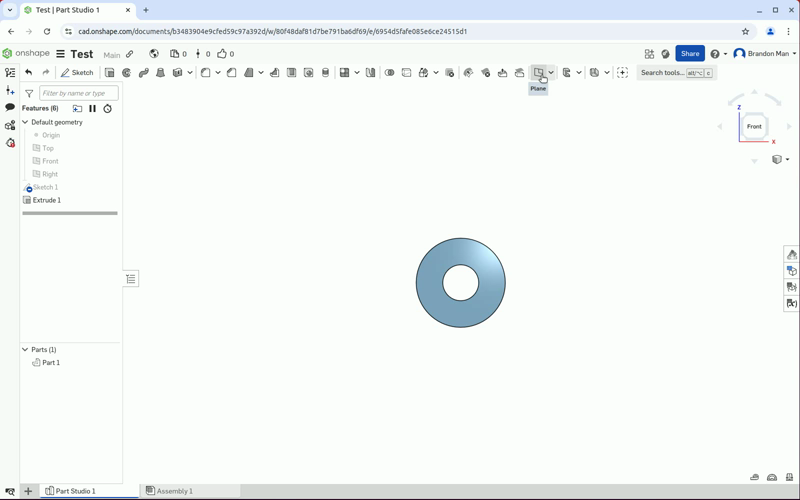
click(541, 75)
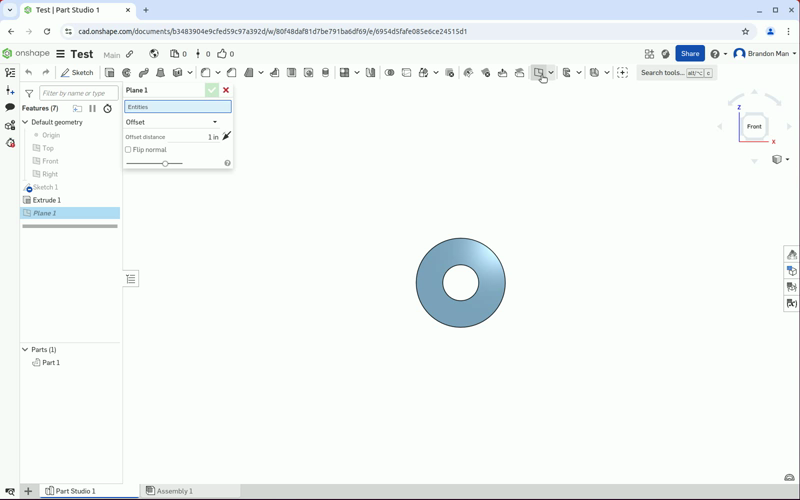
mouse_move(73, 163)
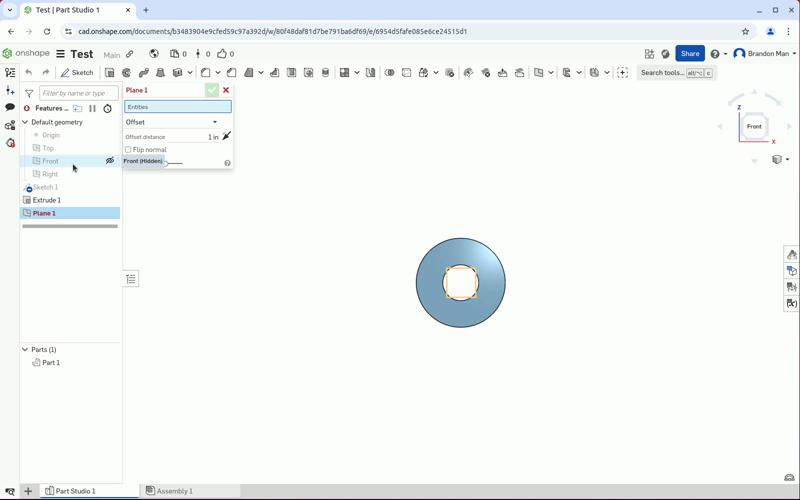
click(73, 163)
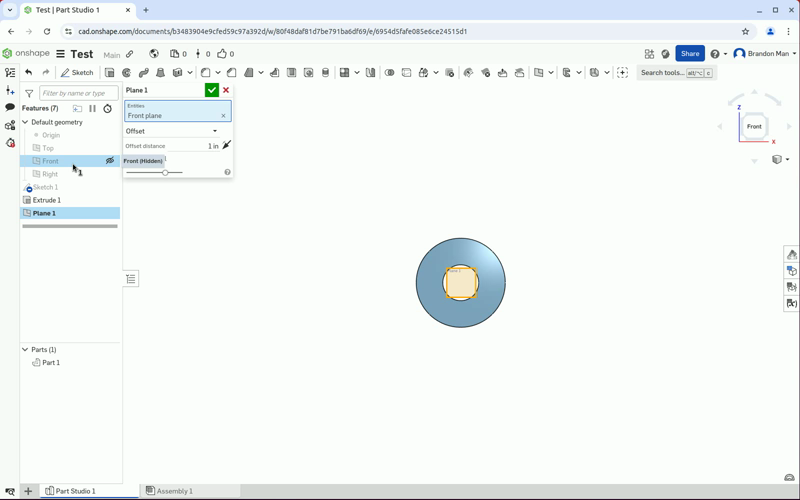
key(tab, 2)
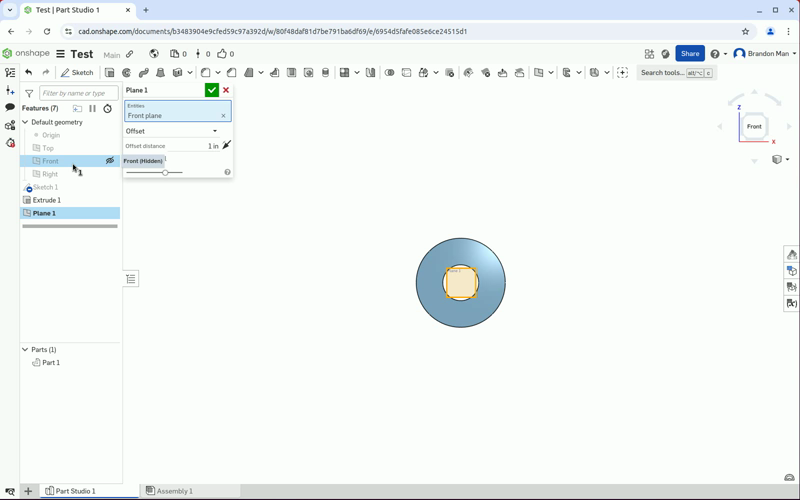
text(3.605)
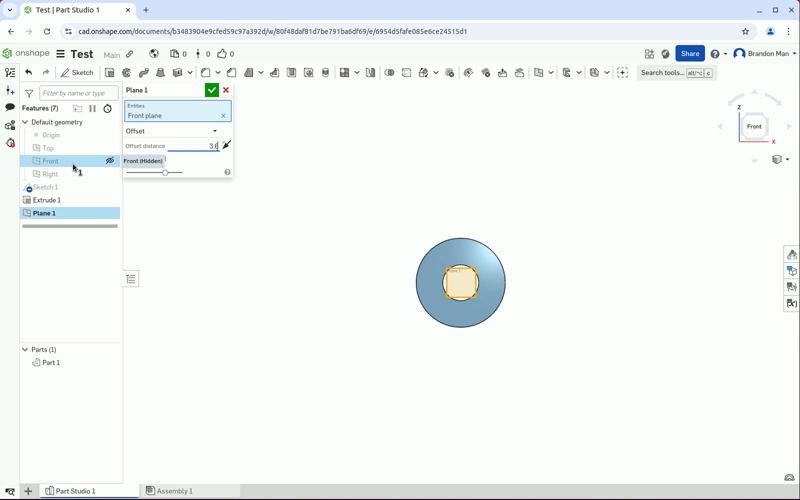
key(enter, 2)
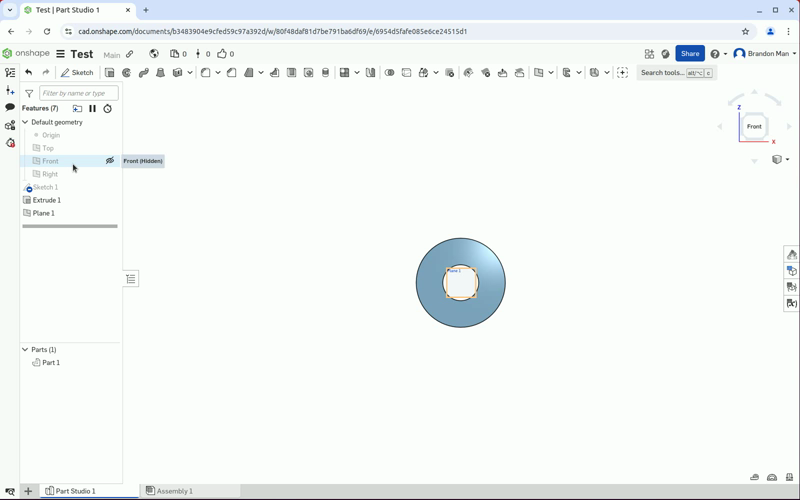
key(shift+s)
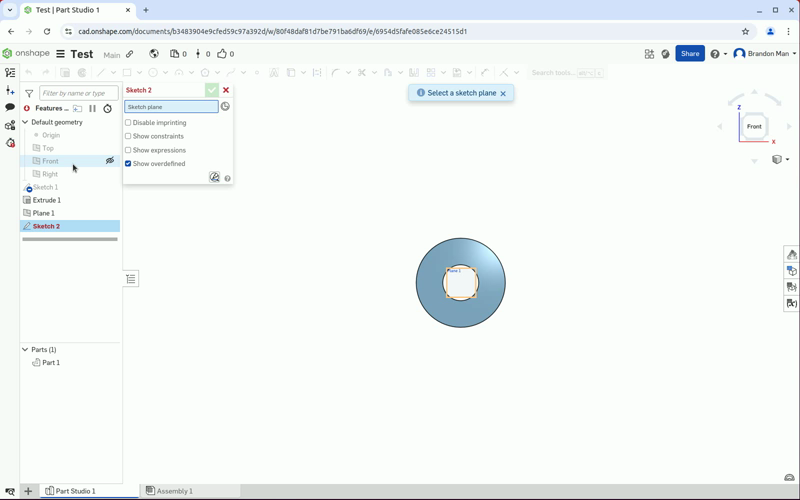
mouse_move(73, 215)
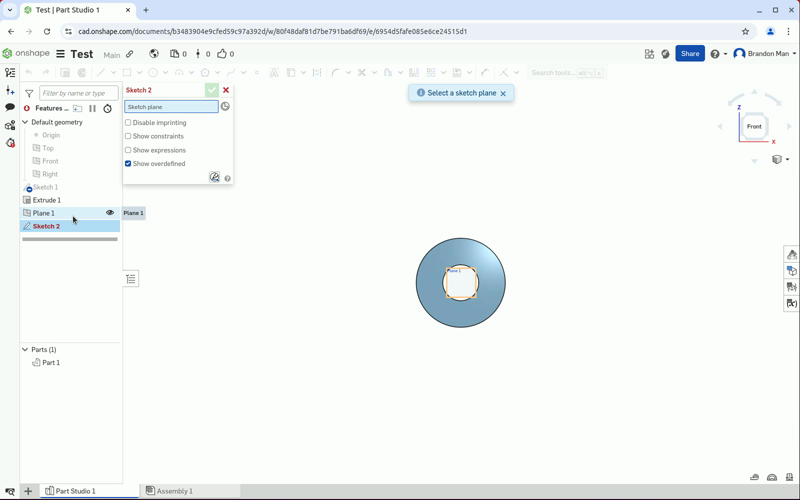
click(73, 215)
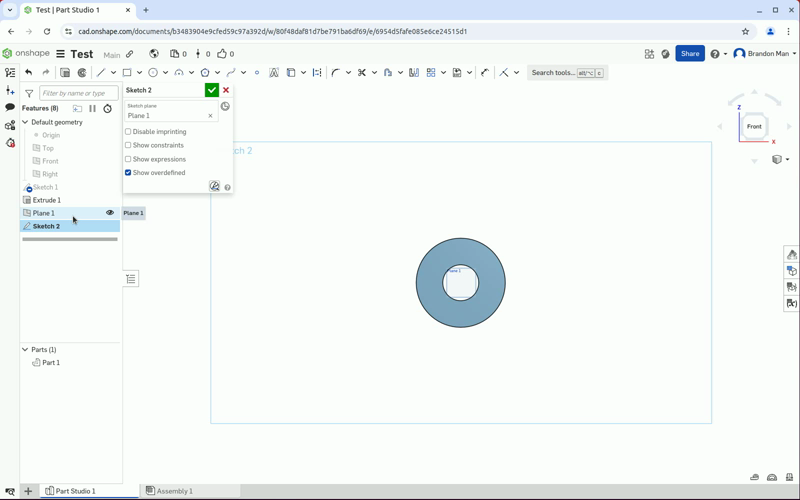
mouse_move(73, 352)
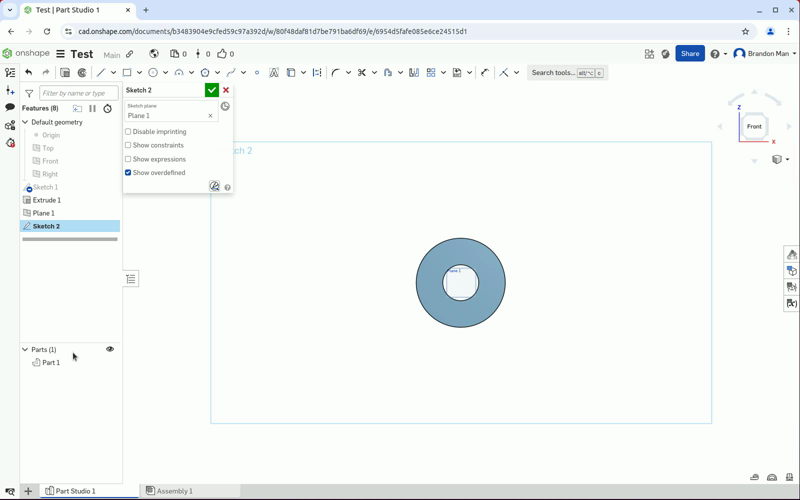
key(y)
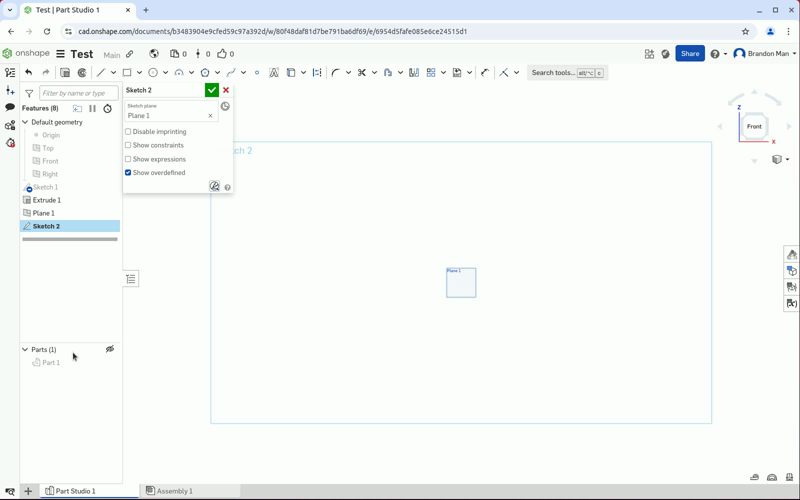
key(c)
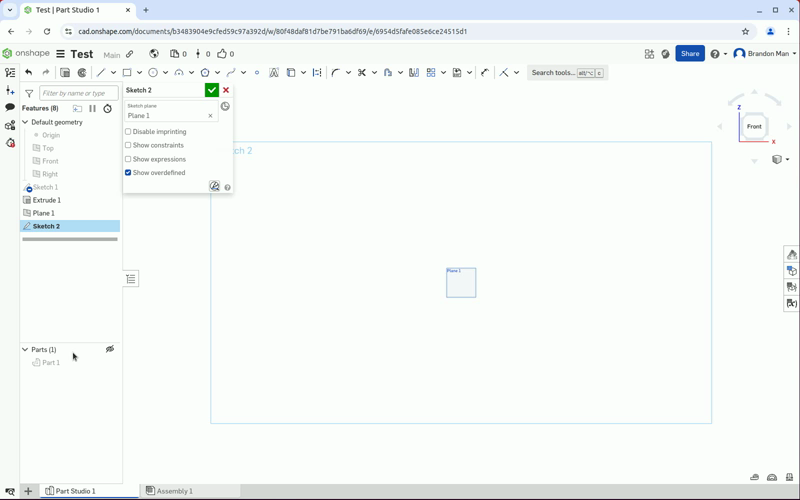
key_down(shift)
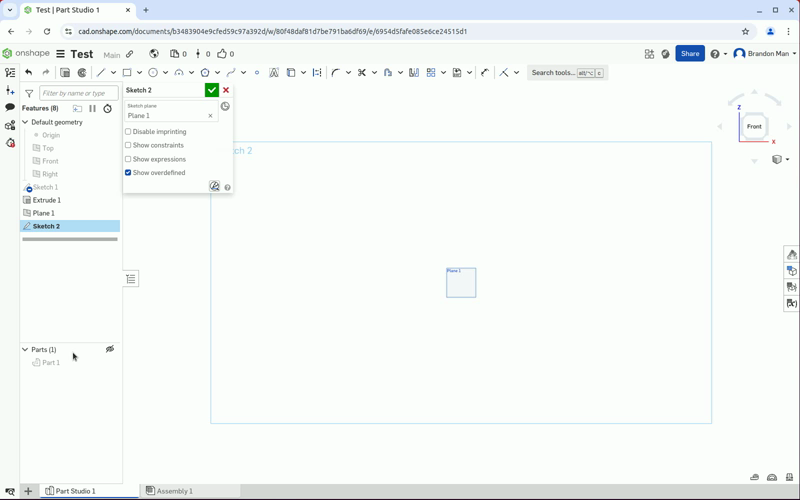
mouse_move(460, 282)
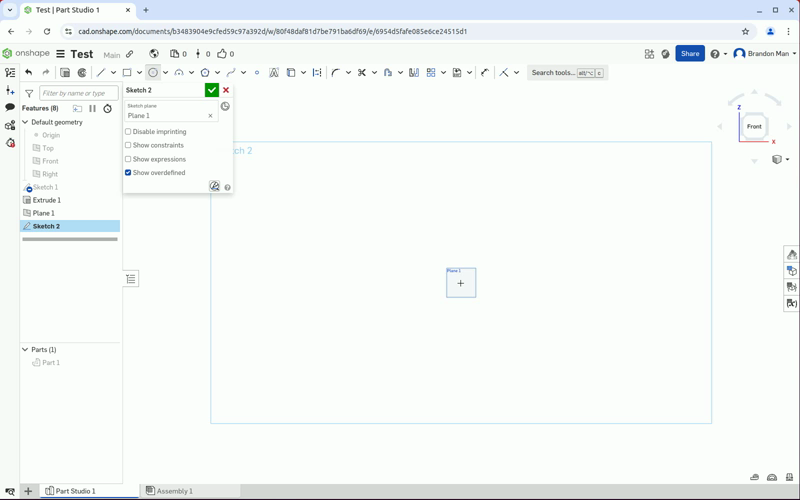
click(460, 282)
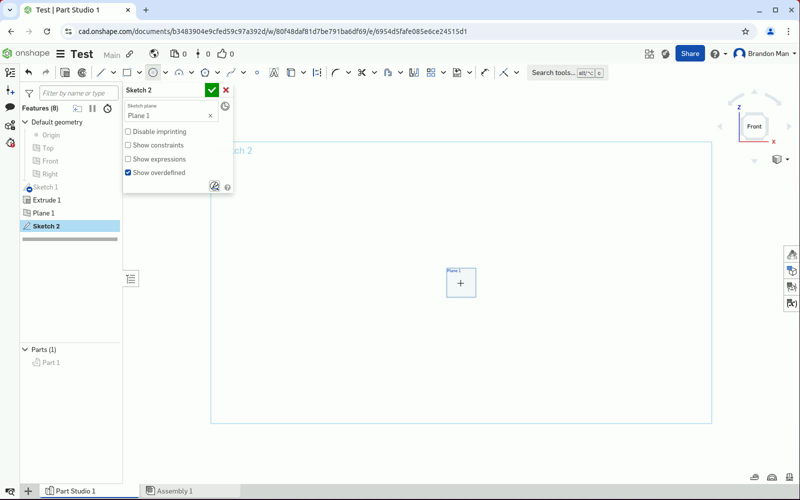
key_up(shift)
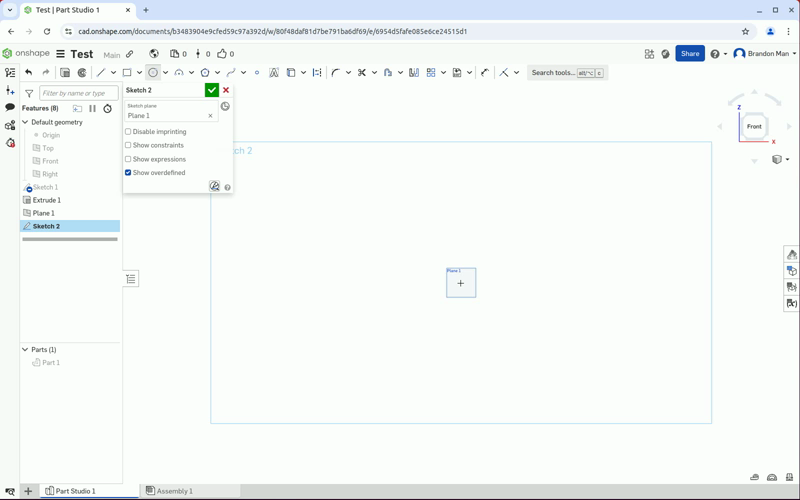
mouse_move(492, 282)
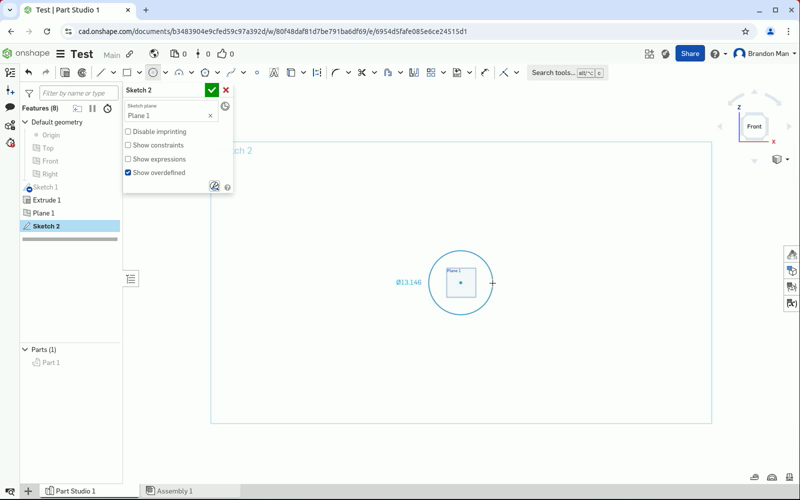
click(492, 282)
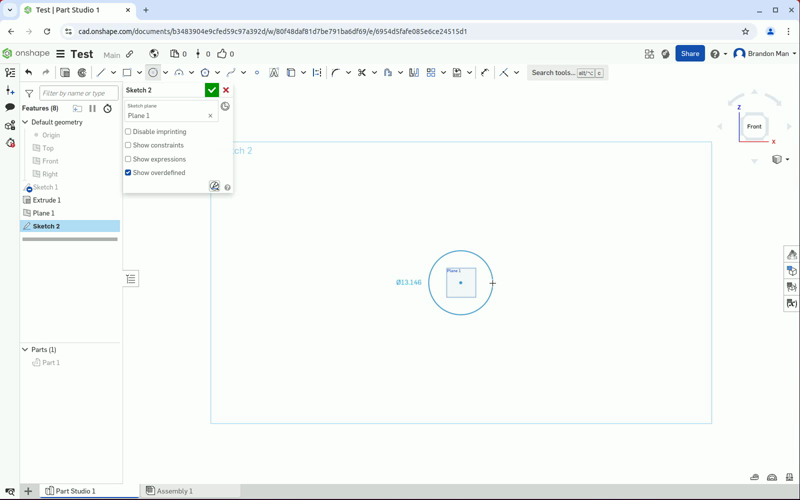
key(esc)
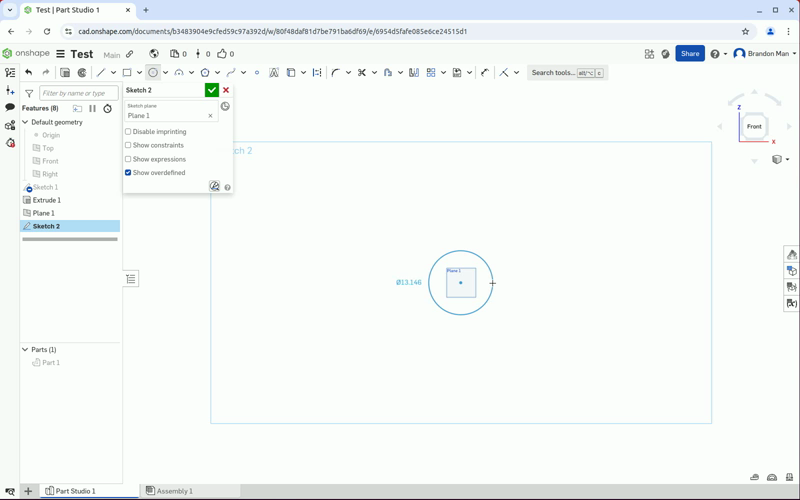
key(c)
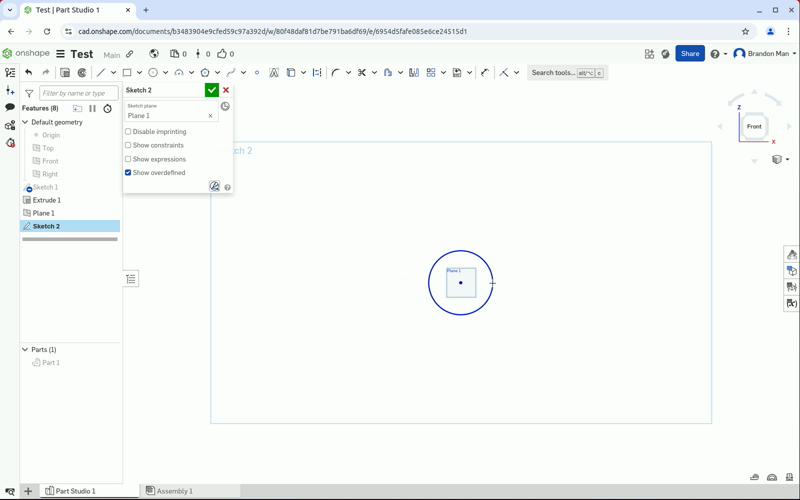
key_down(shift)
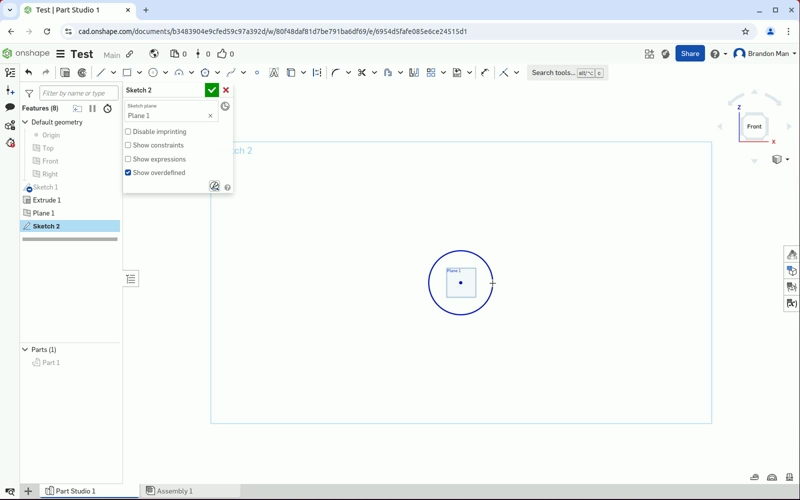
mouse_move(460, 282)
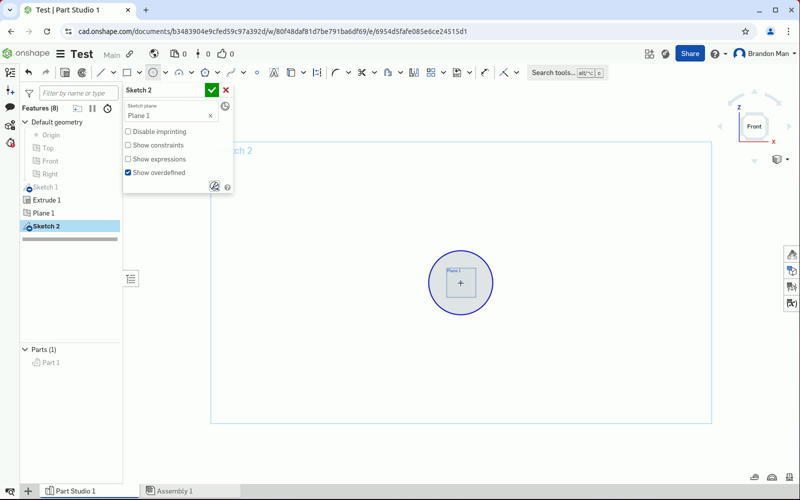
click(460, 282)
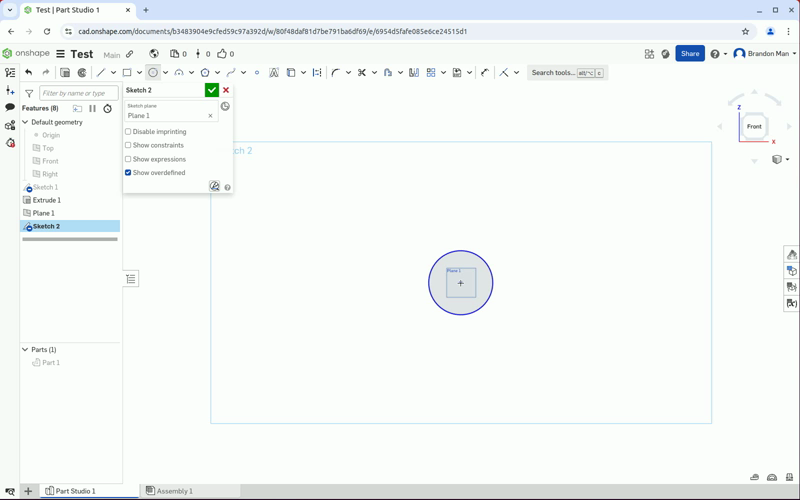
key_up(shift)
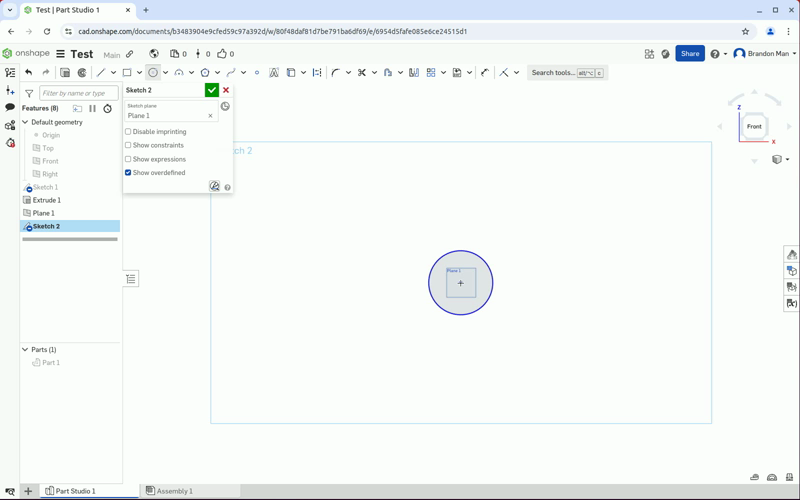
mouse_move(478, 282)
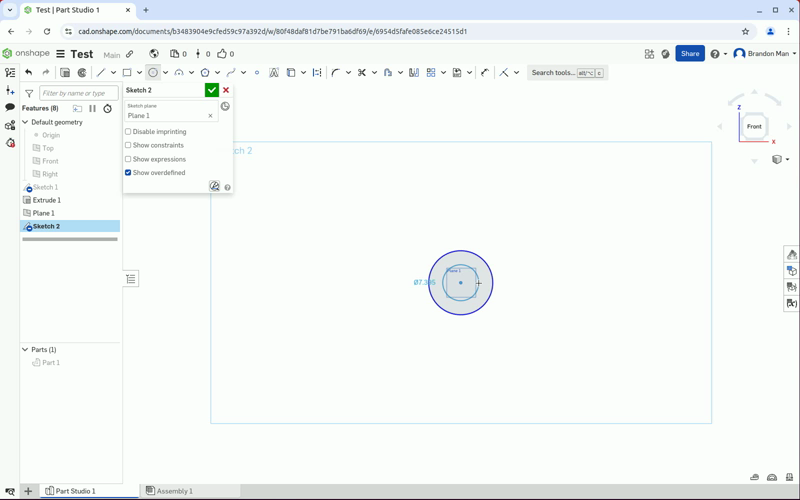
click(478, 282)
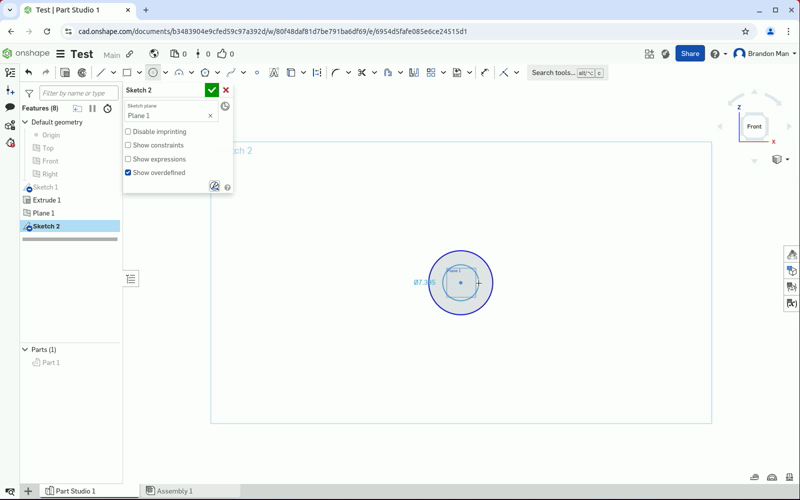
key(esc)
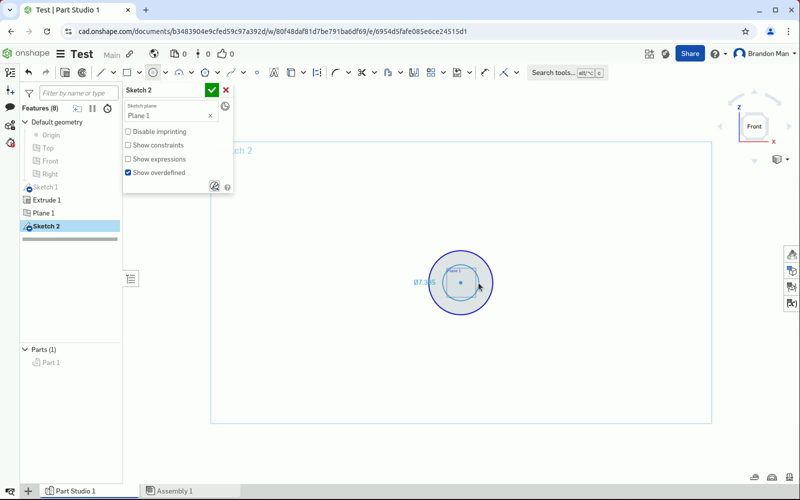
mouse_move(479, 300)
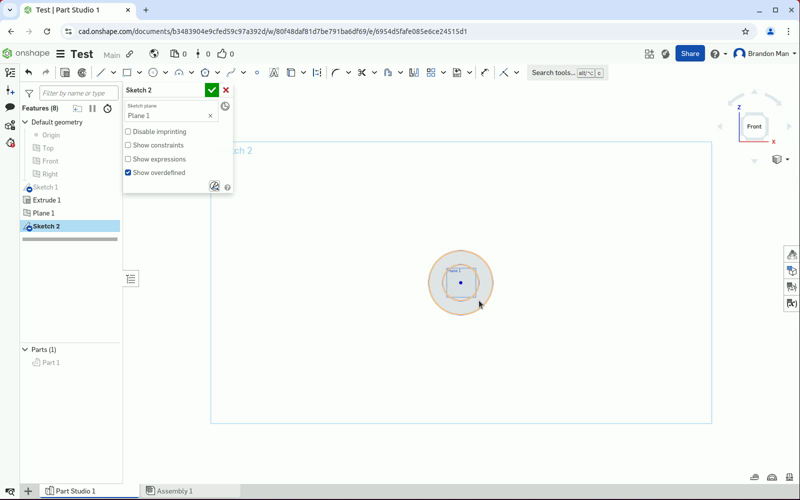
click(479, 300)
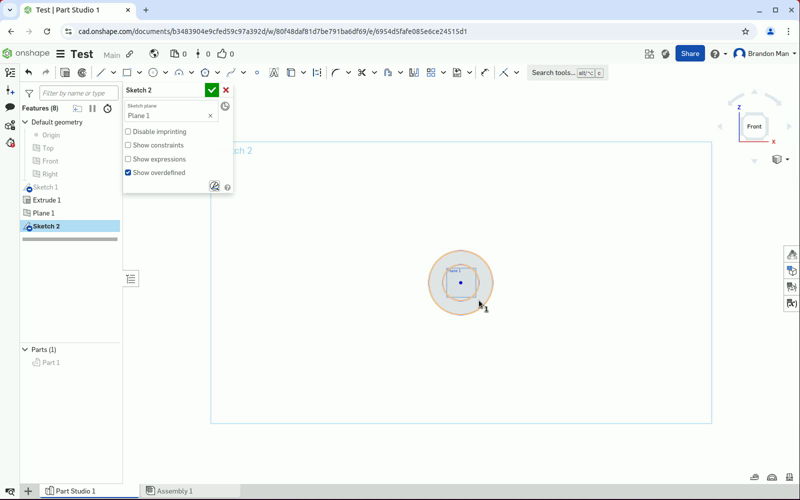
mouse_move(73, 352)
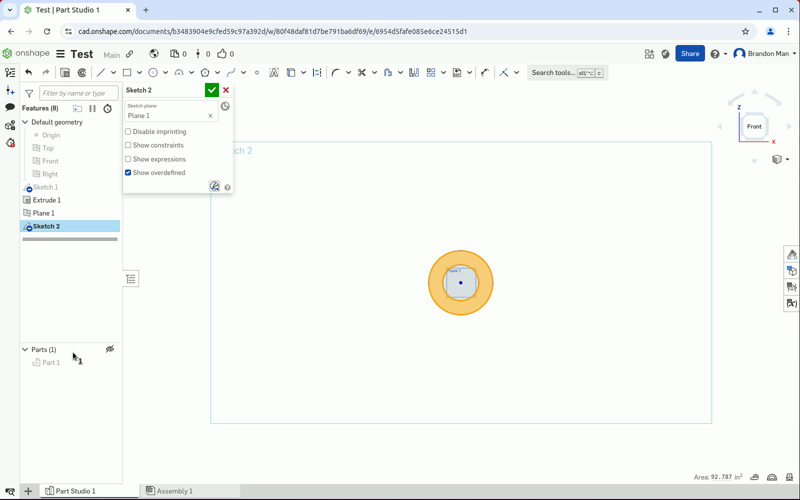
key(shift+y)
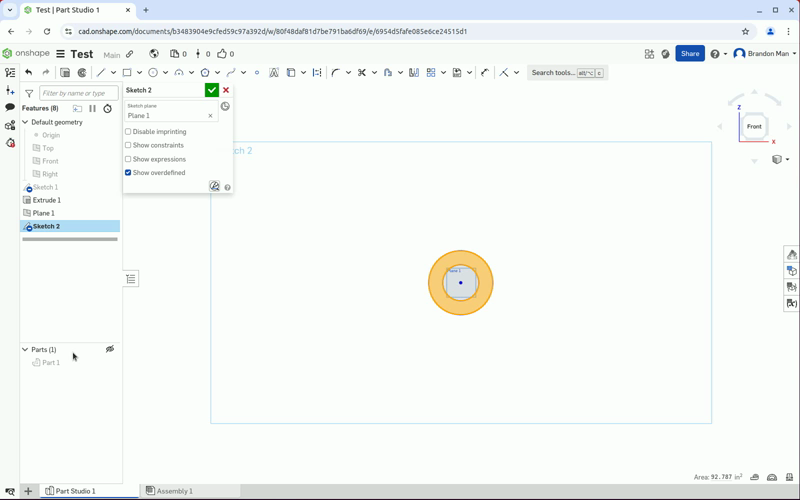
key(shift+e)
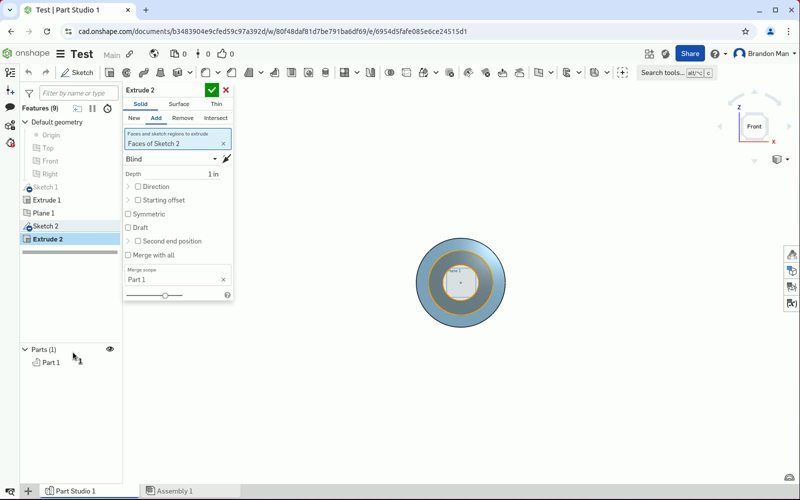
mouse_move(143, 106)
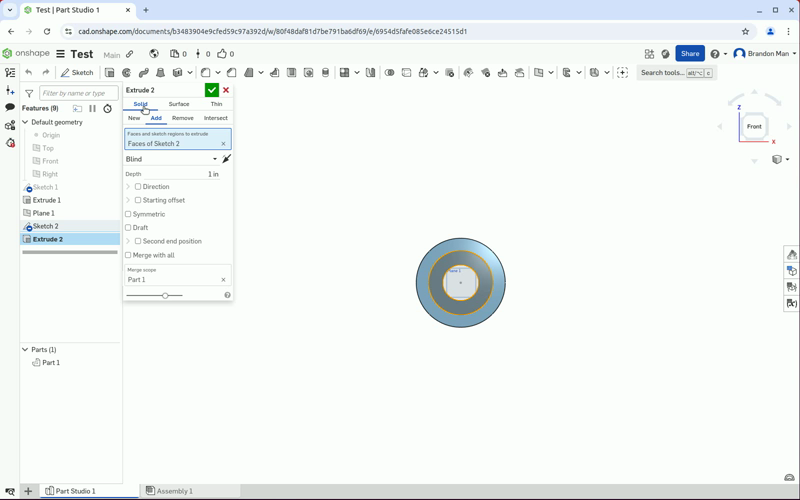
click(143, 106)
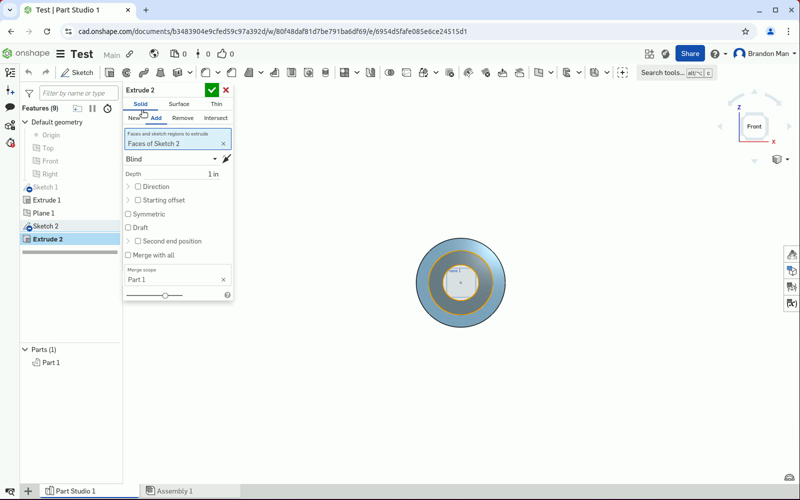
mouse_move(137, 120)
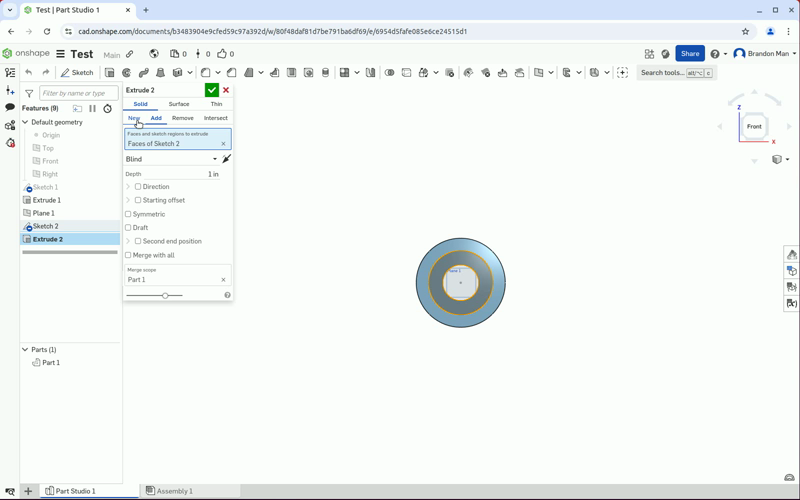
click(137, 120)
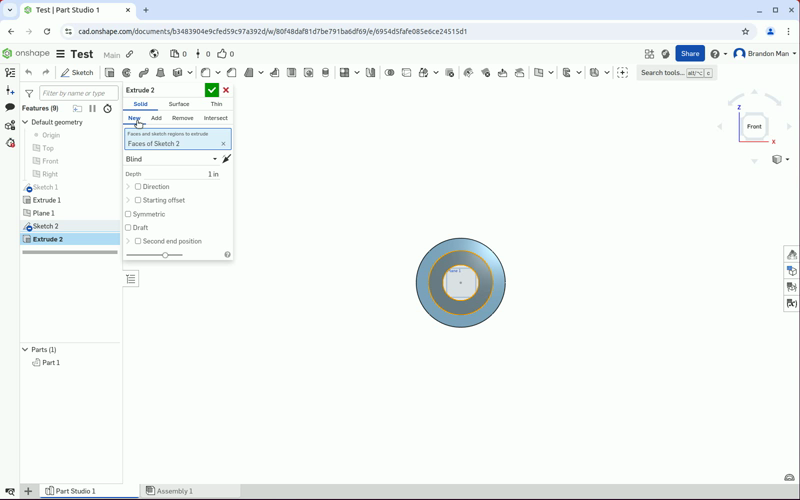
key(tab, 4)
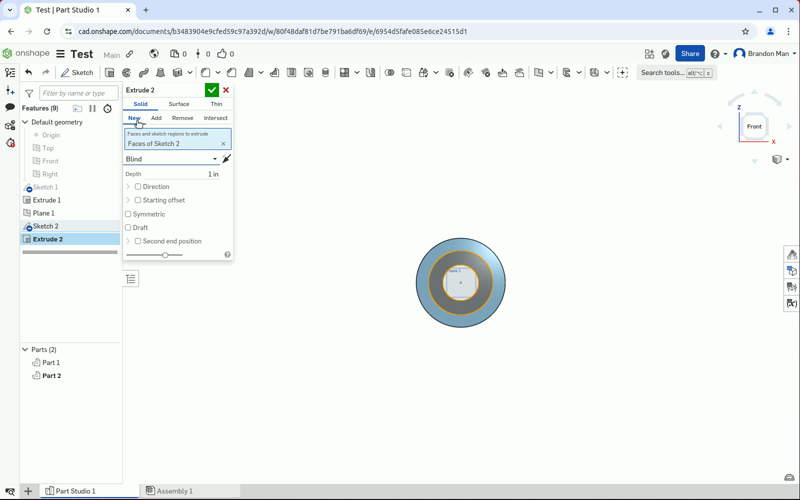
text(1.204)
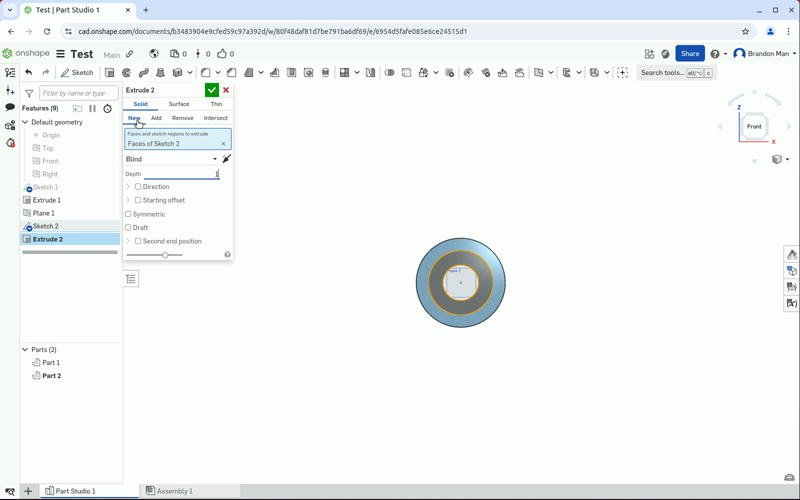
key(enter)
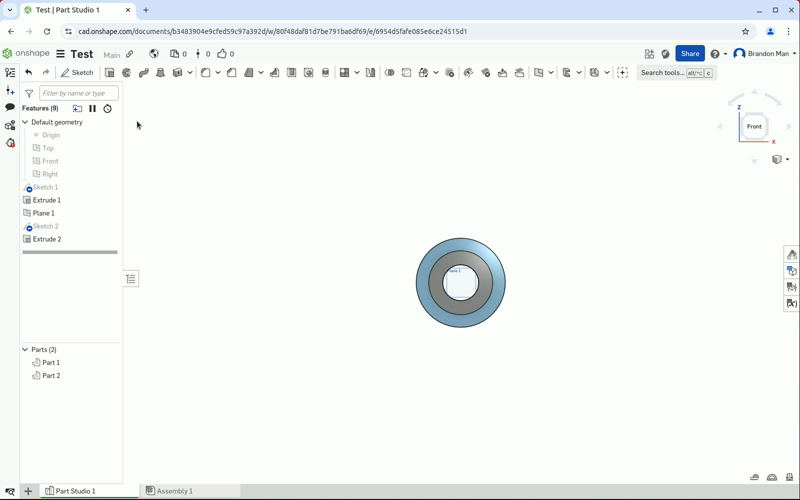
key(shift+h)
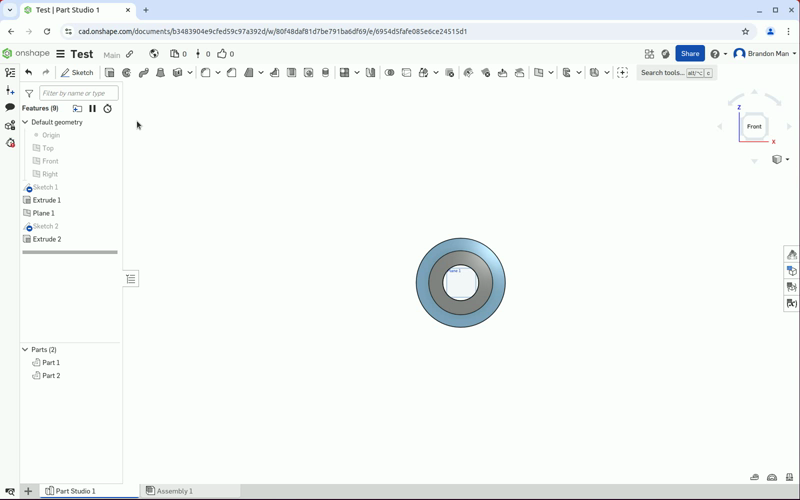
key(shift+h)
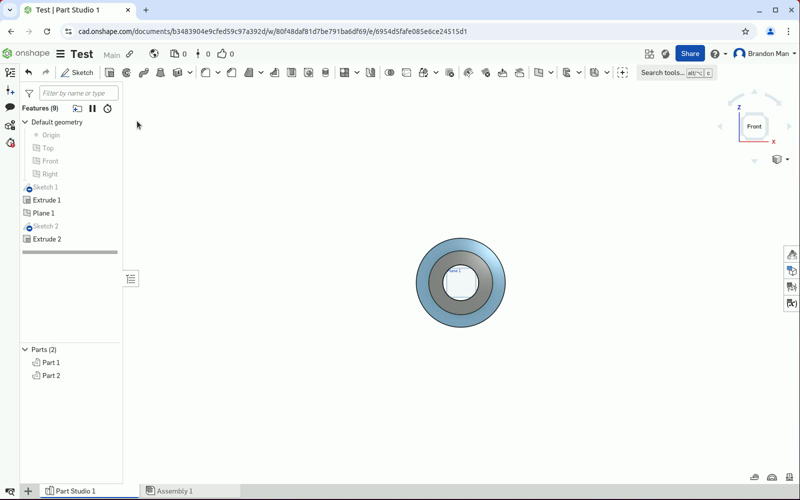
key(shift+7)
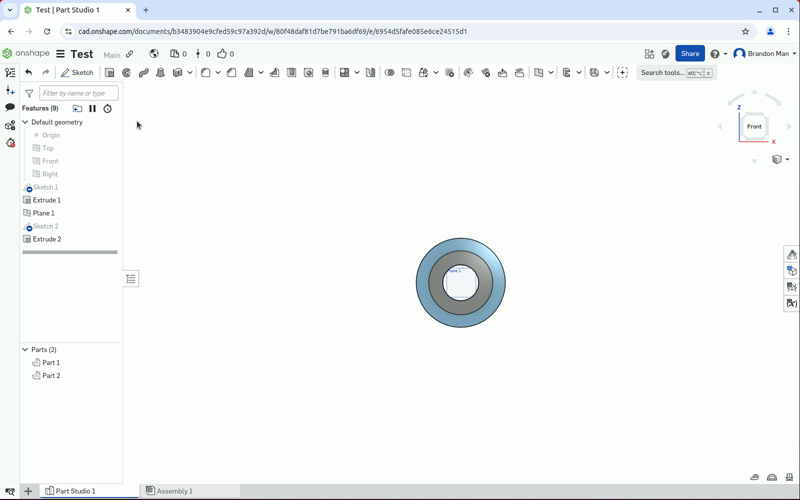
key(left, 2)
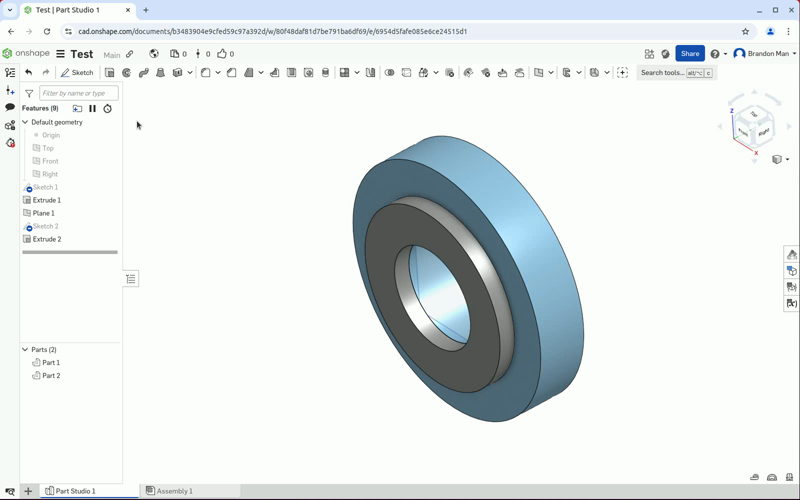
key(down, 2)
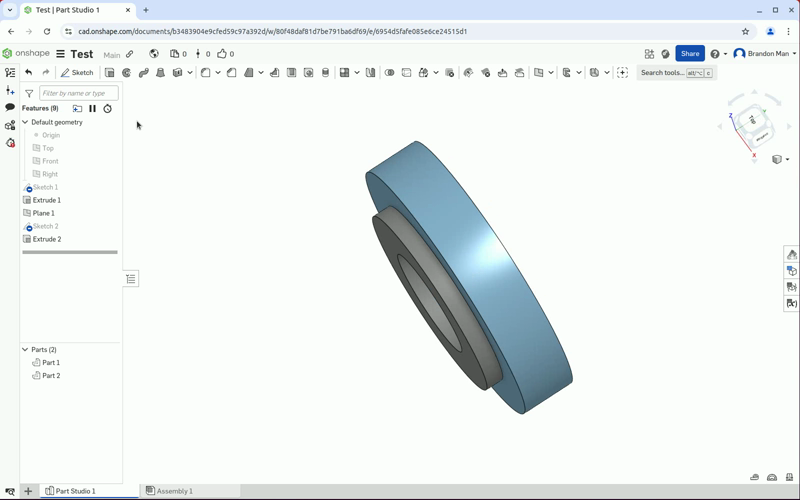
key(up, 2)
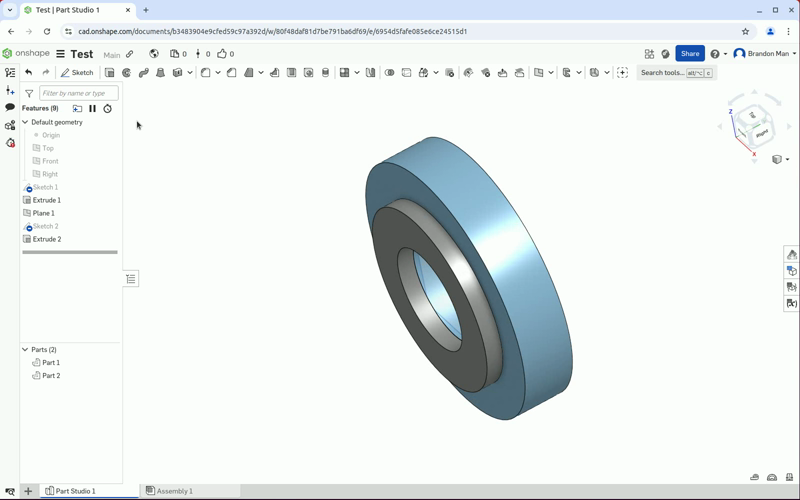
key(right, 2)
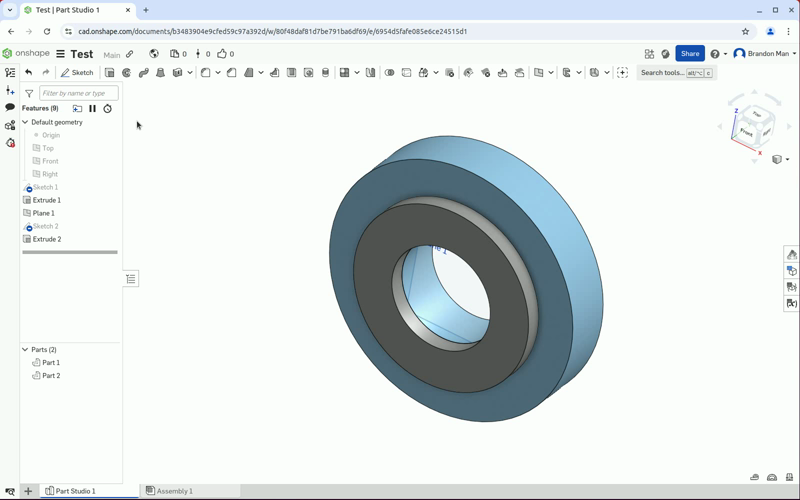
mouse_move(73, 189)
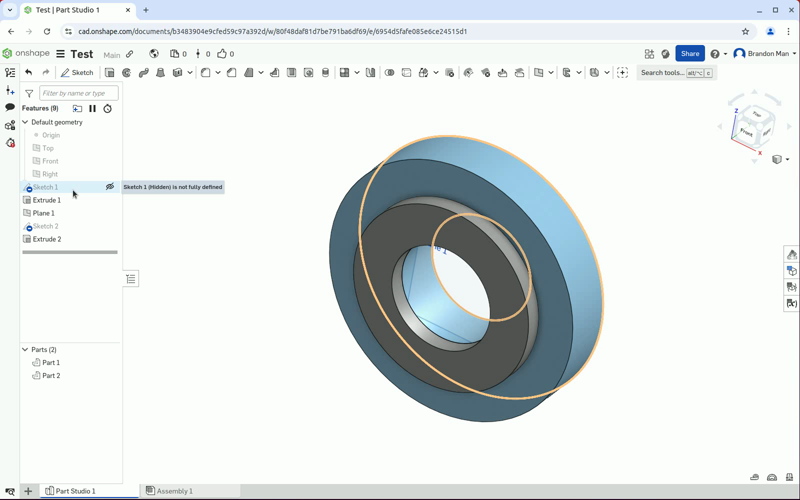
click(73, 189)